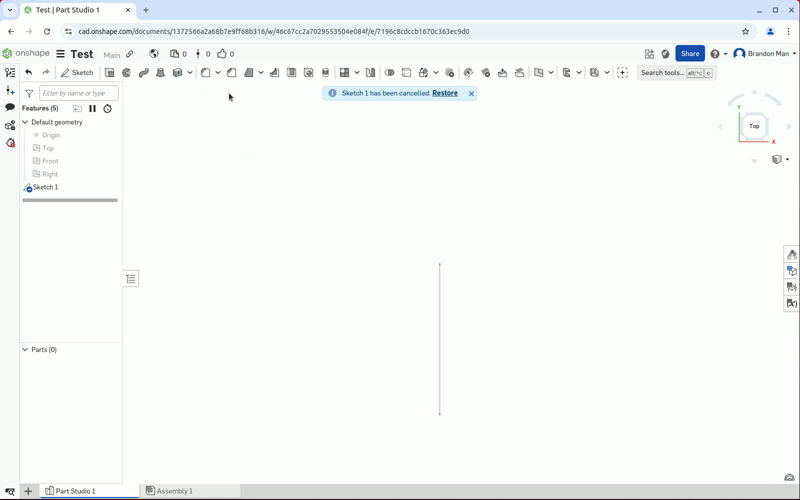
key(shift+h)
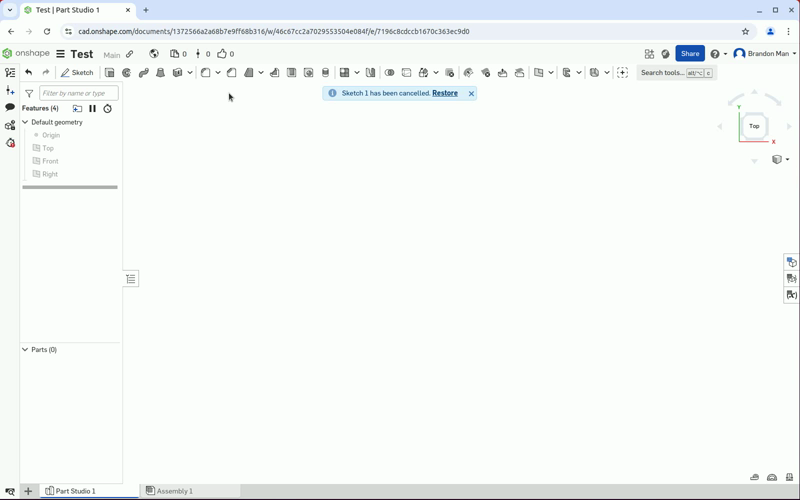
mouse_move(73, 352)
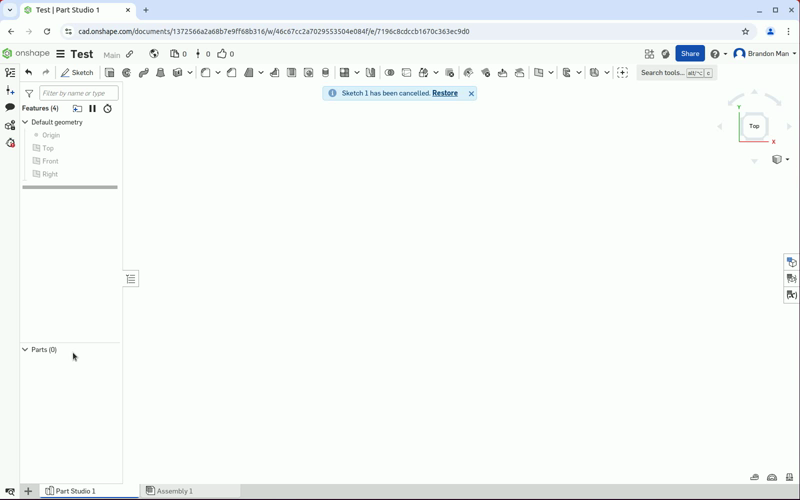
key(y)
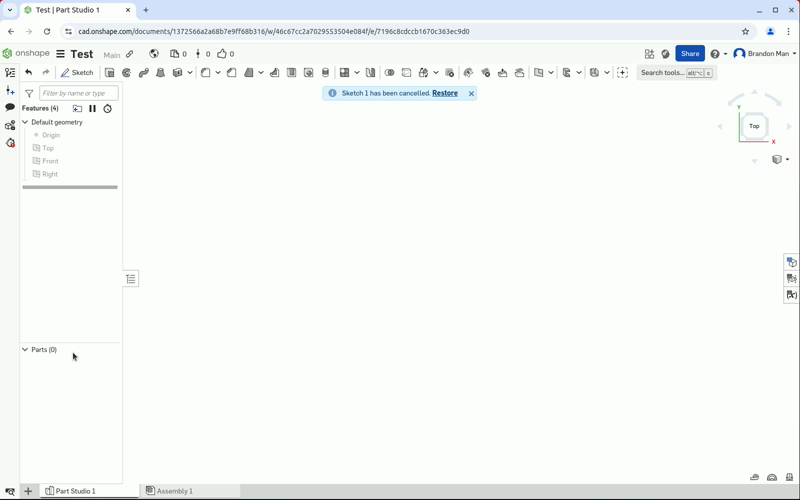
key(shift+p)
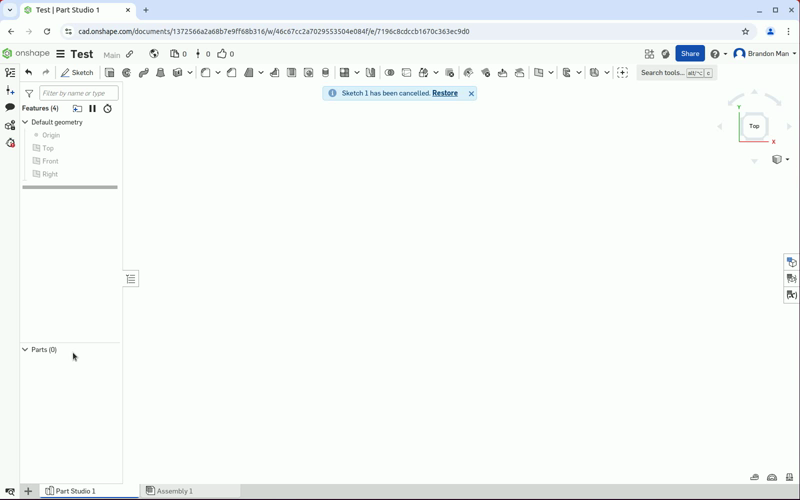
key(space)
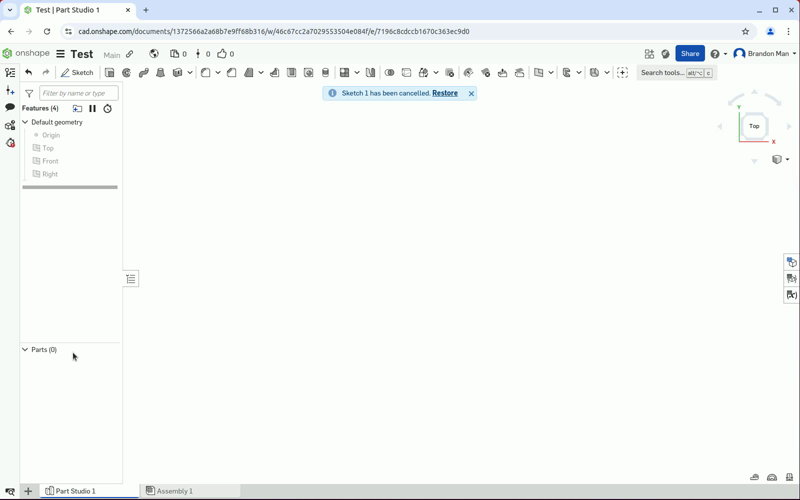
key_down(shift)
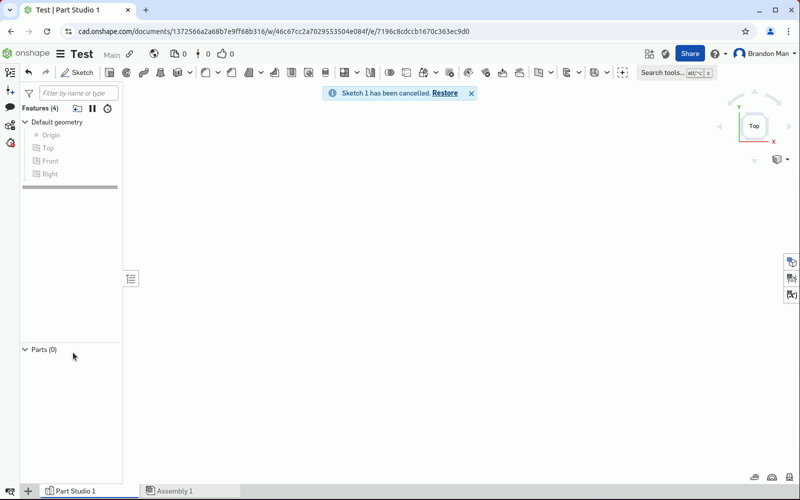
key(up)
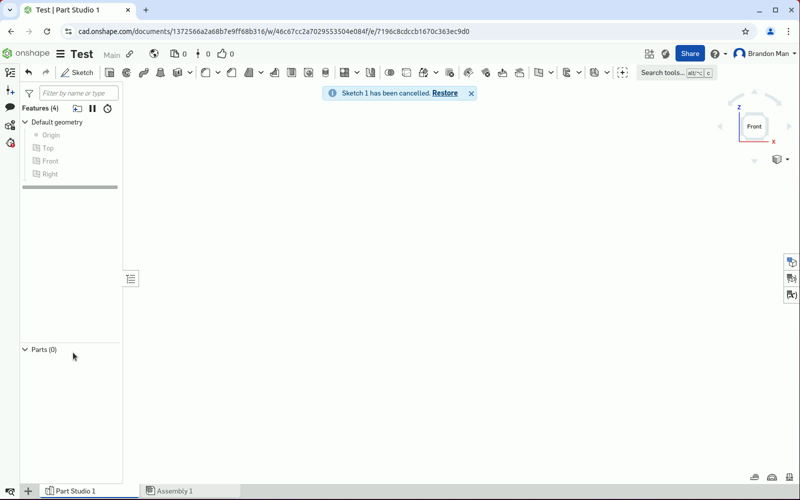
key_up(shift)
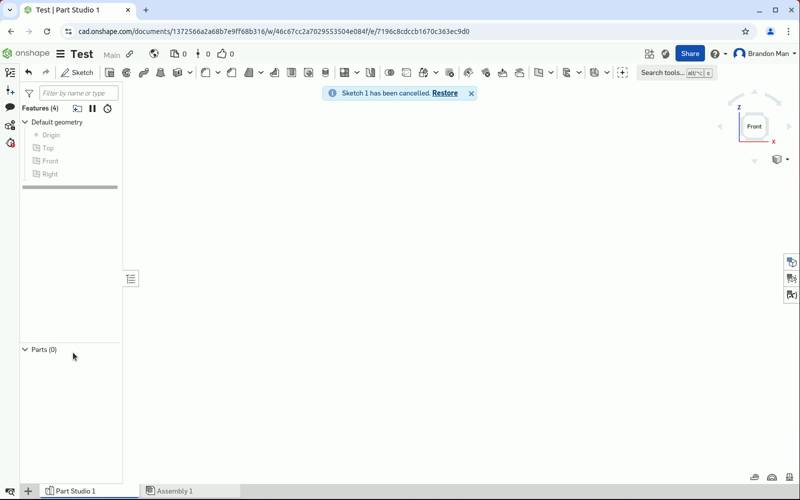
mouse_move(73, 352)
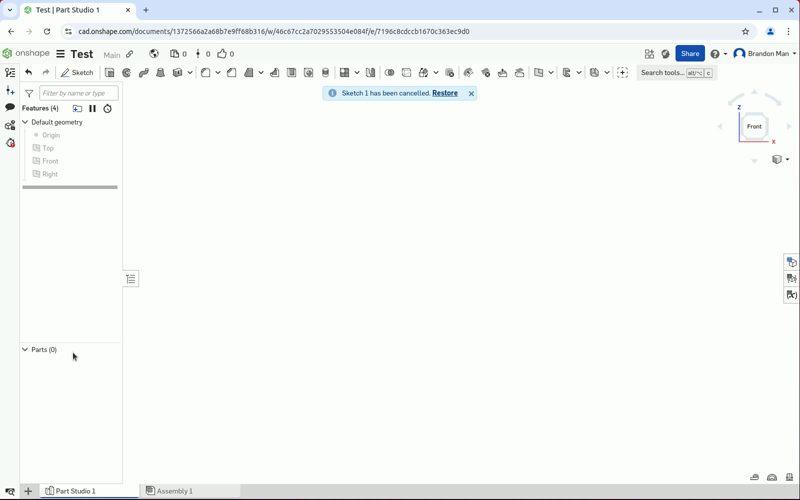
key(shift+y)
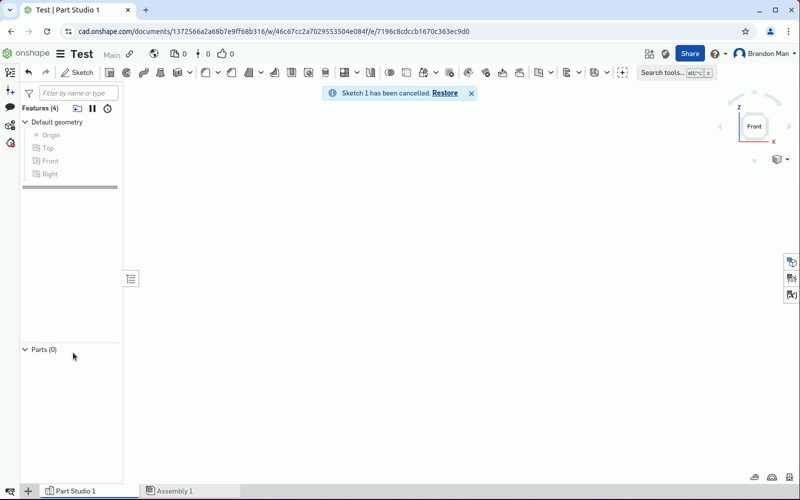
key(shift+s)
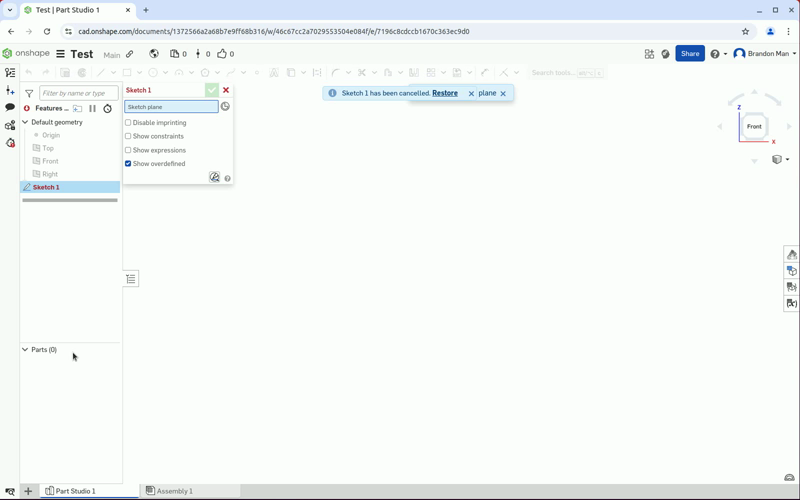
mouse_move(73, 163)
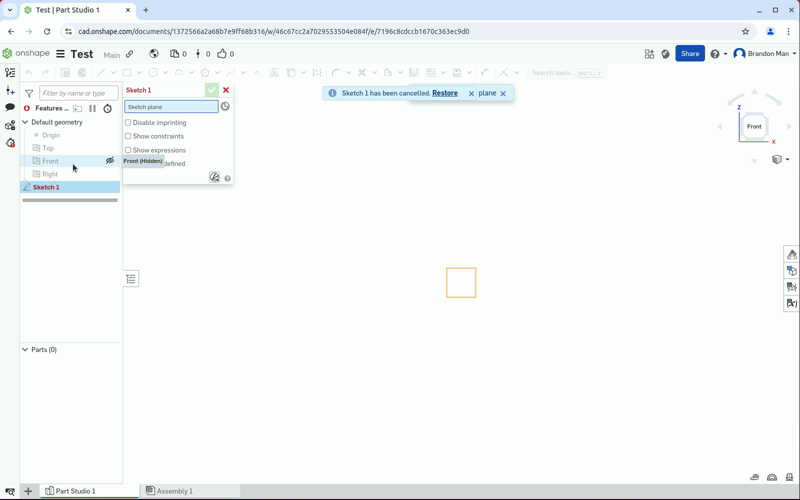
click(73, 163)
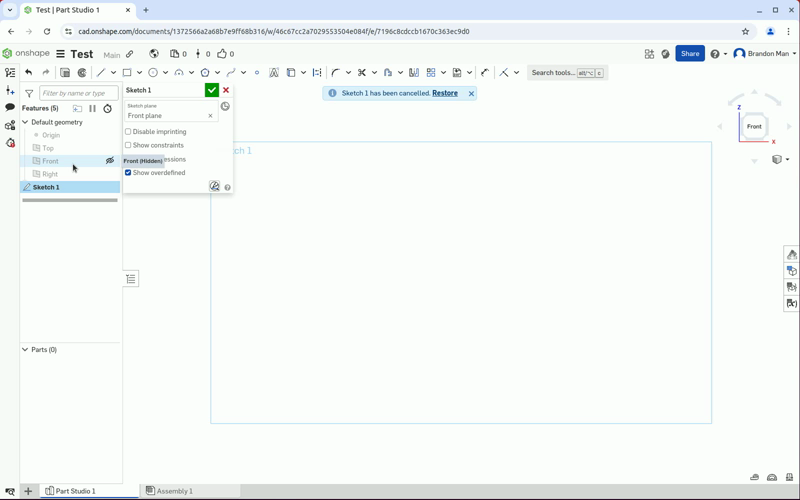
mouse_move(73, 352)
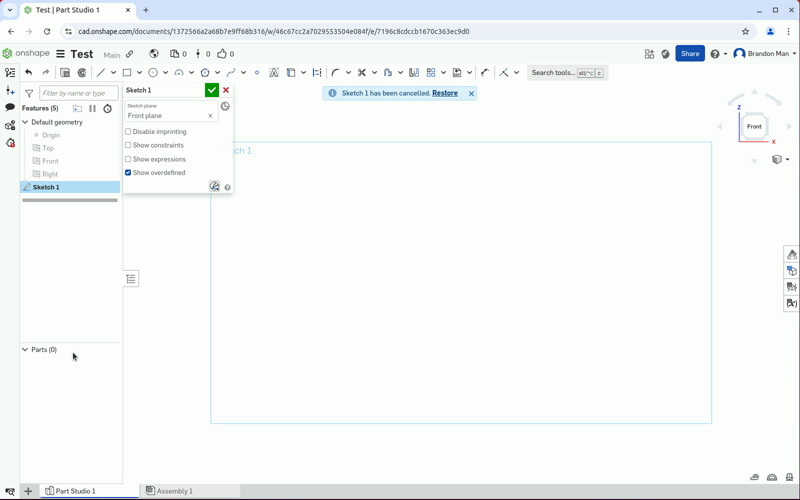
key(y)
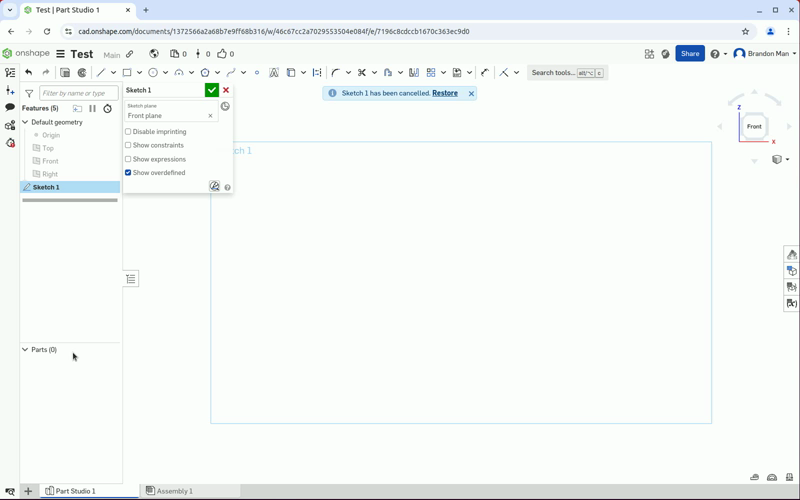
key(c)
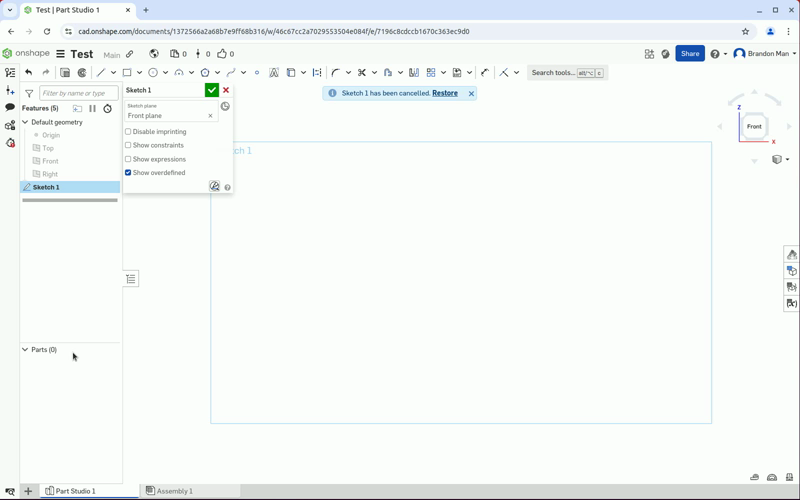
key_down(shift)
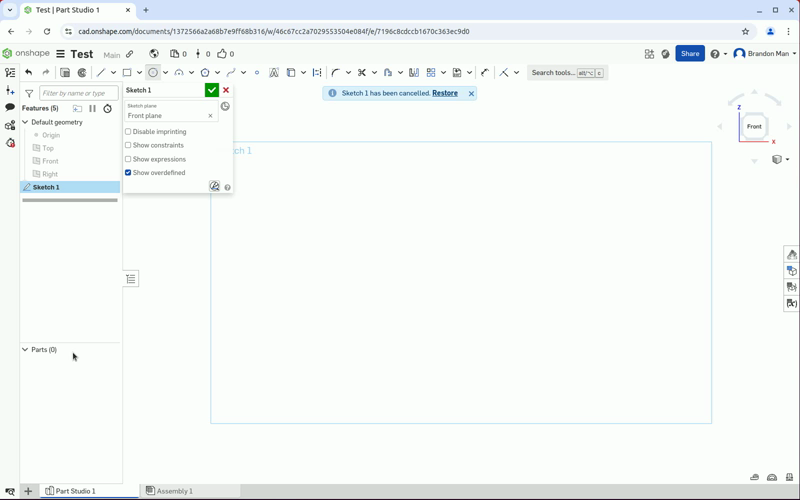
mouse_move(461, 282)
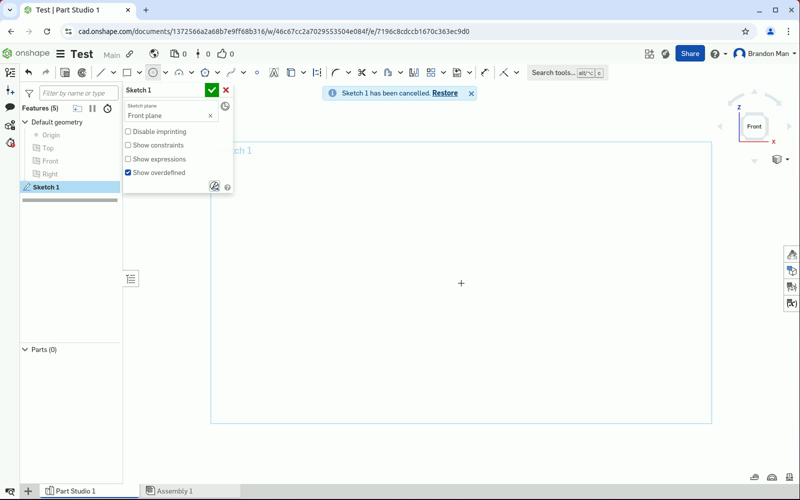
click(461, 282)
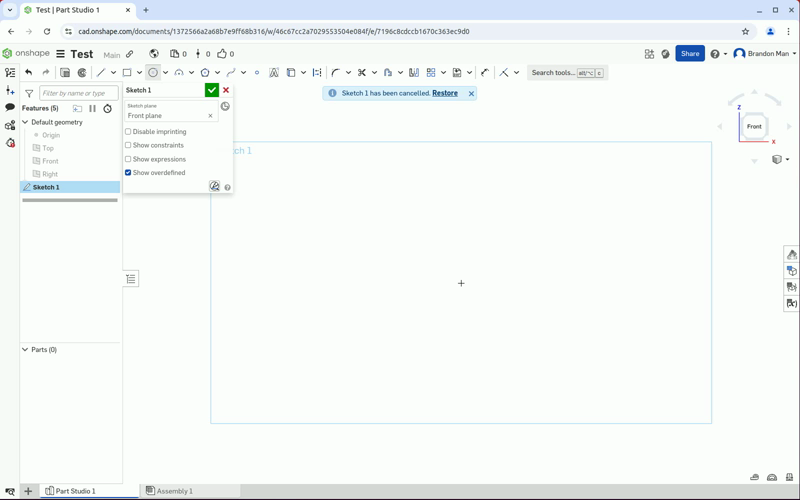
key_up(shift)
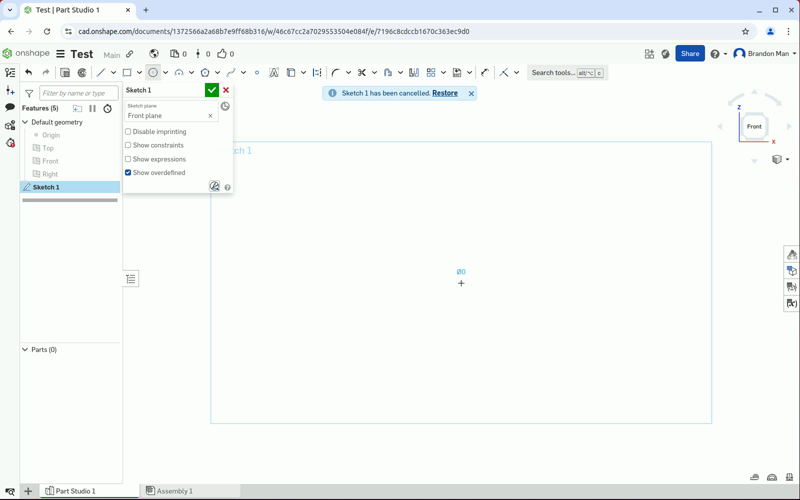
mouse_move(505, 282)
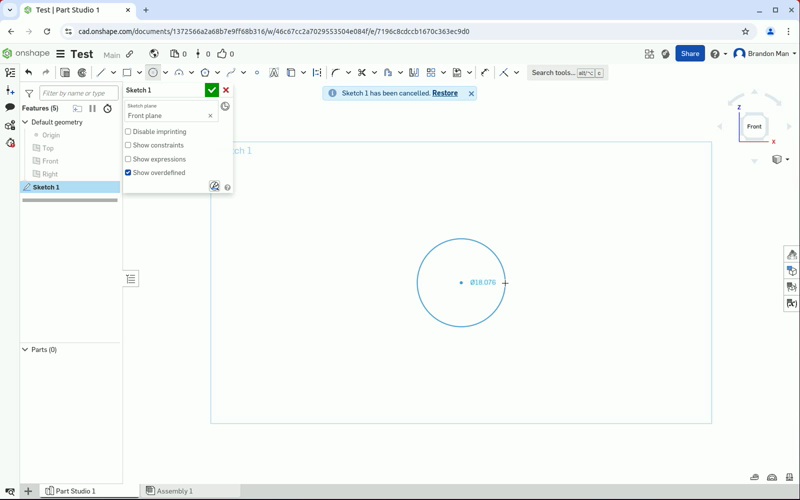
click(505, 282)
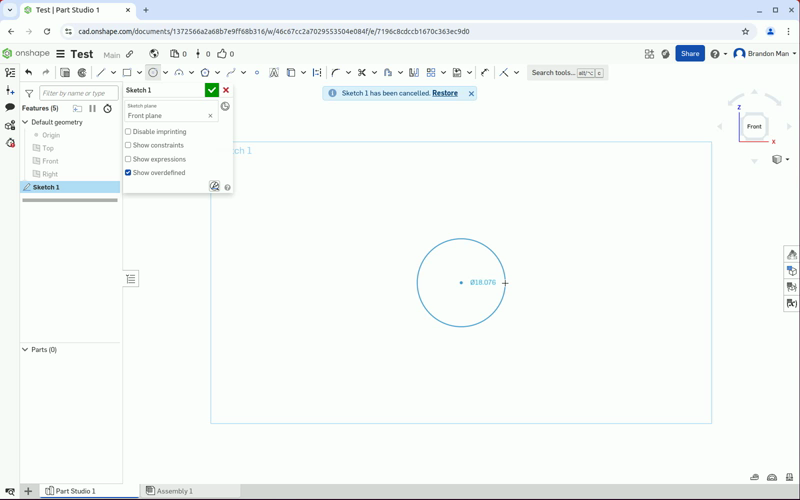
key(esc)
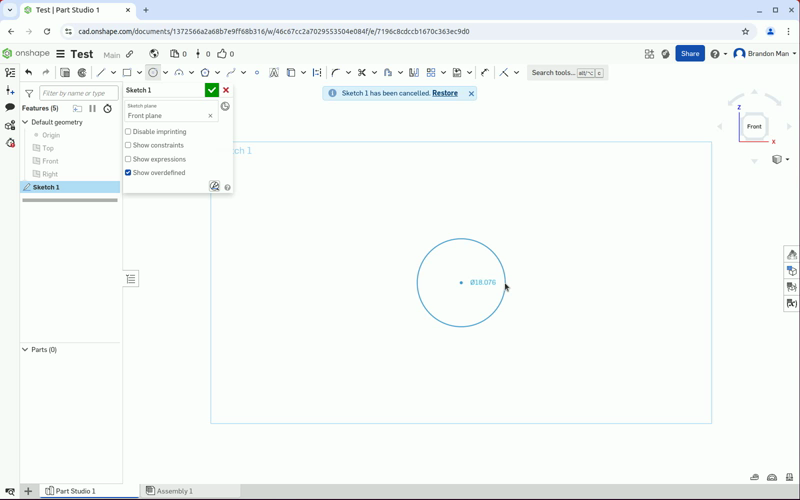
key(c)
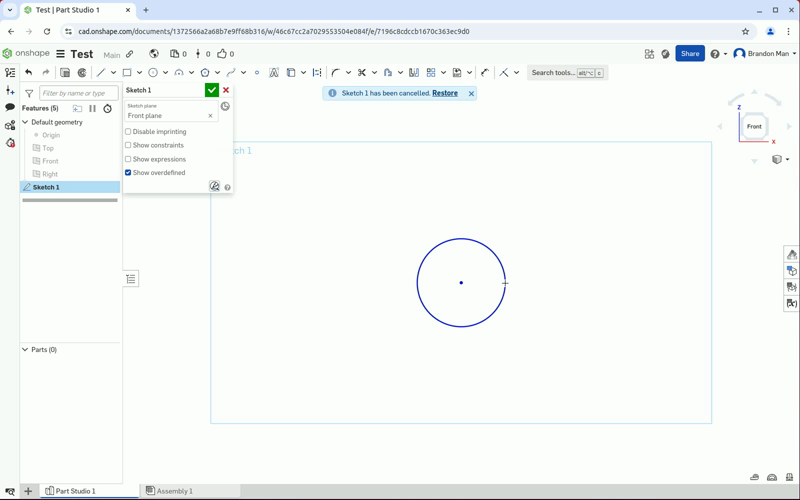
key_down(shift)
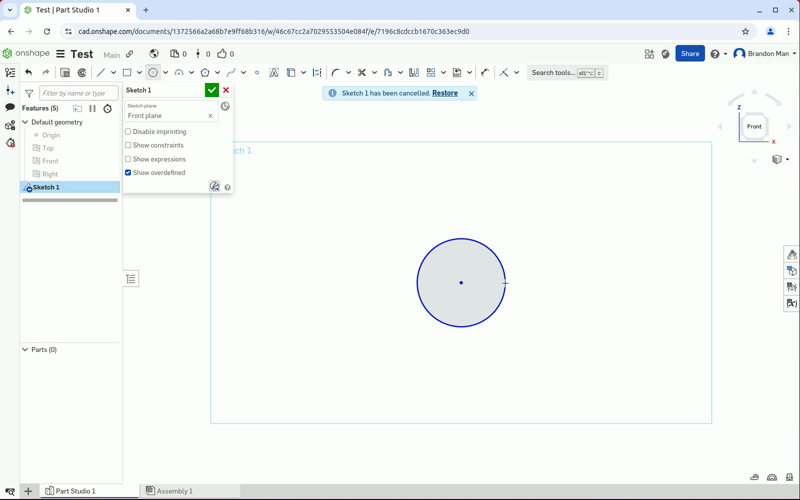
mouse_move(461, 282)
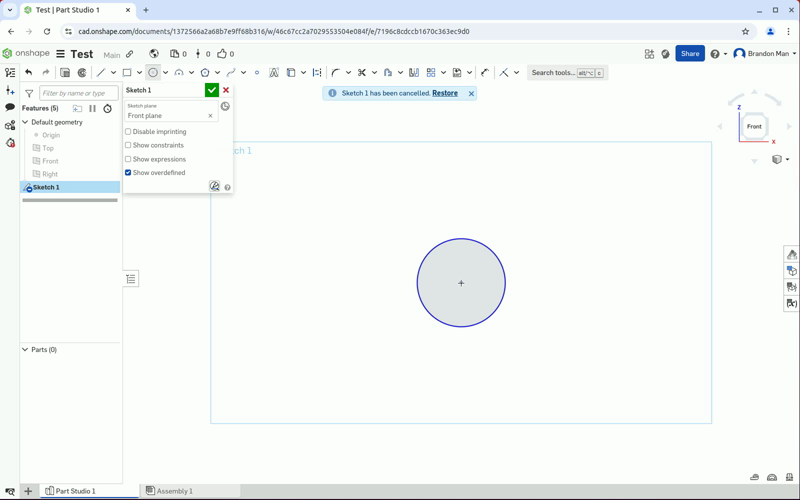
click(461, 282)
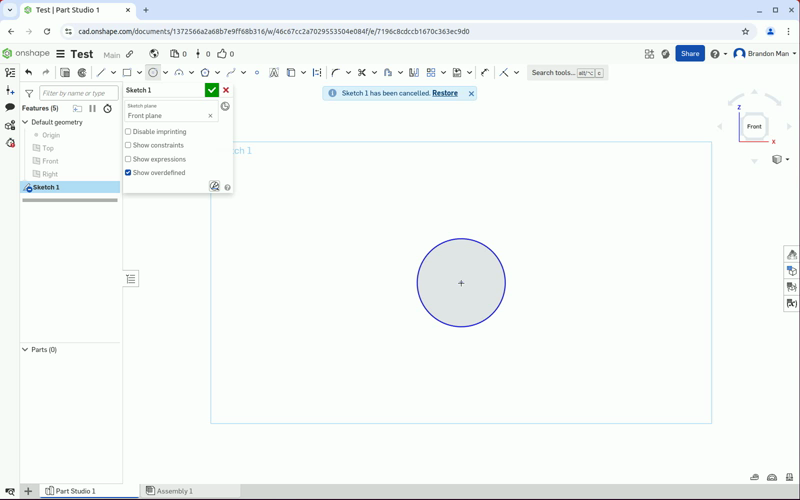
key_up(shift)
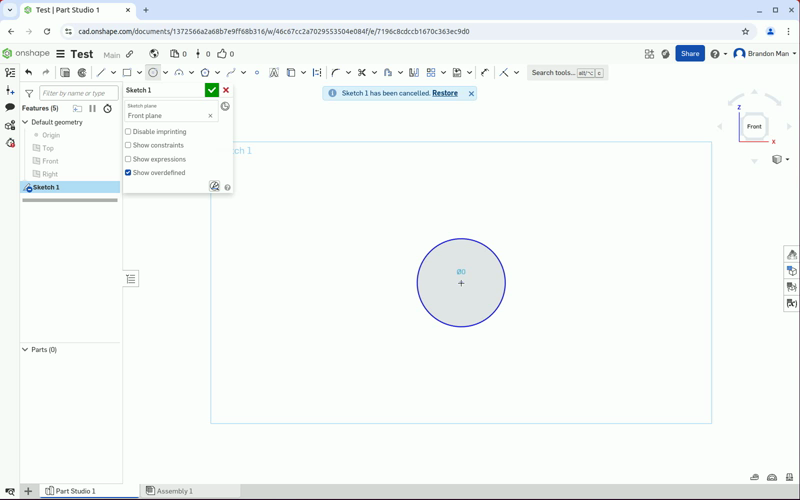
mouse_move(478, 282)
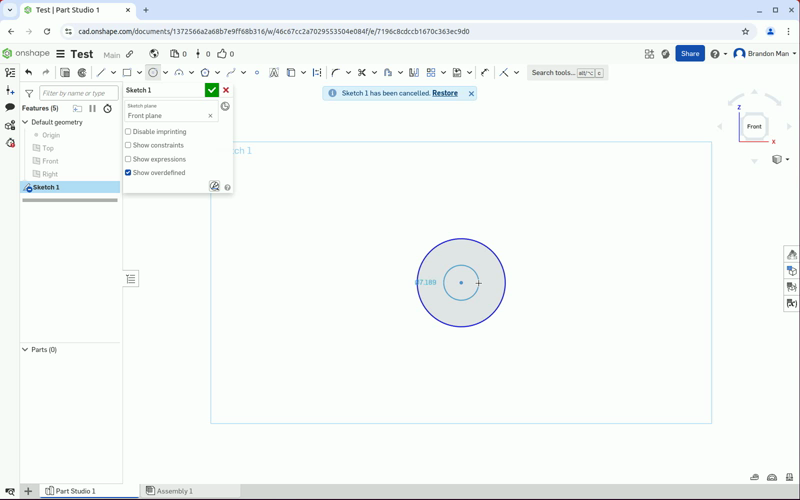
click(478, 282)
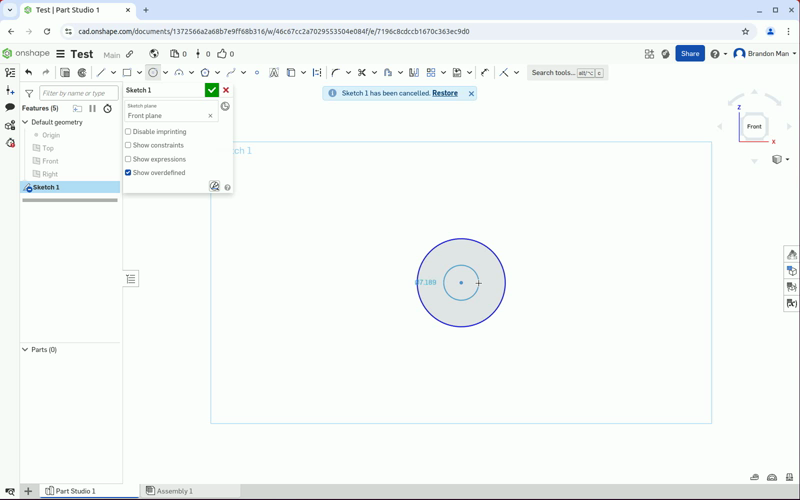
key(esc)
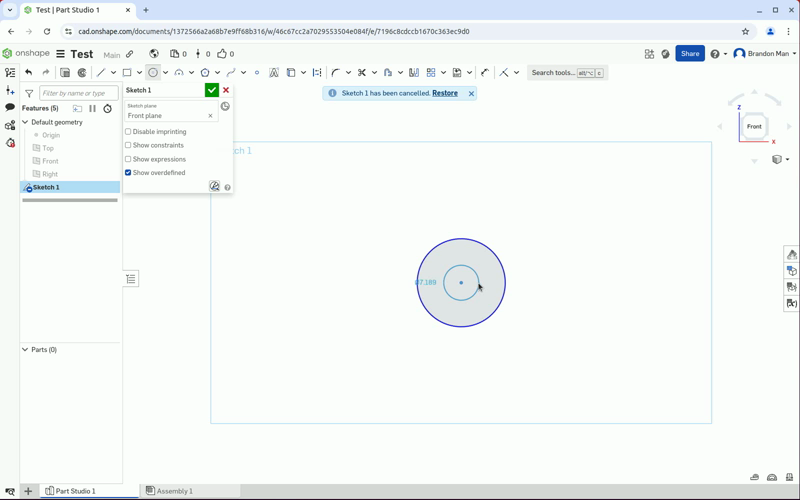
mouse_move(475, 306)
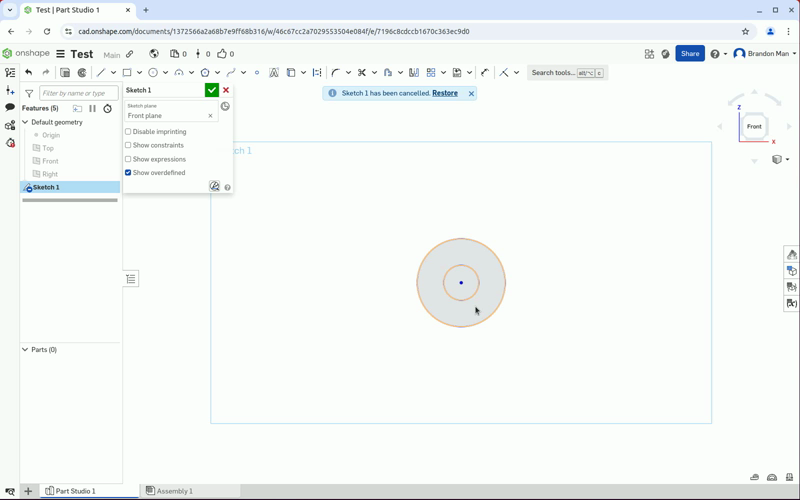
click(475, 306)
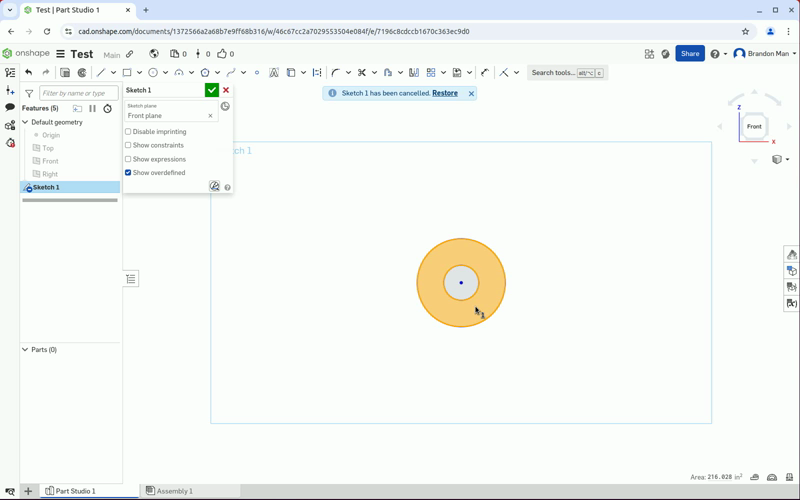
mouse_move(73, 352)
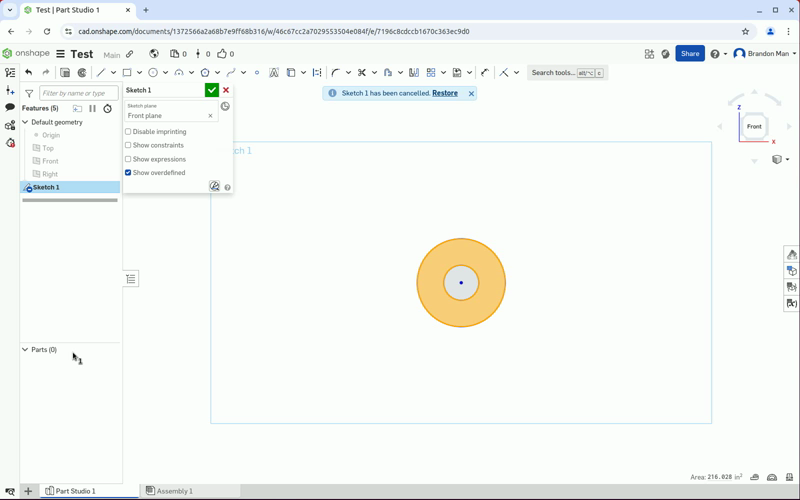
key(shift+y)
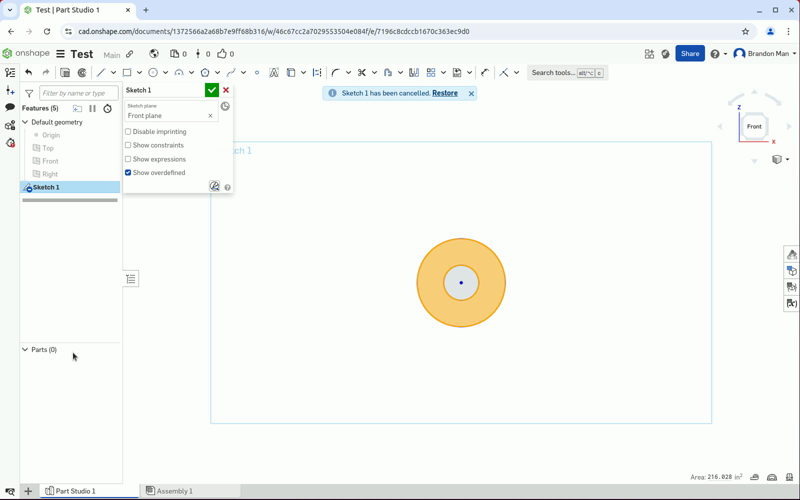
key(shift+e)
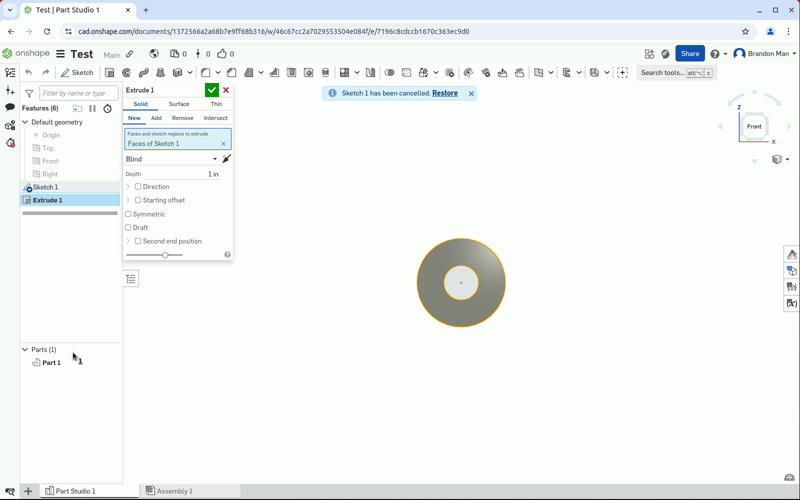
mouse_move(143, 106)
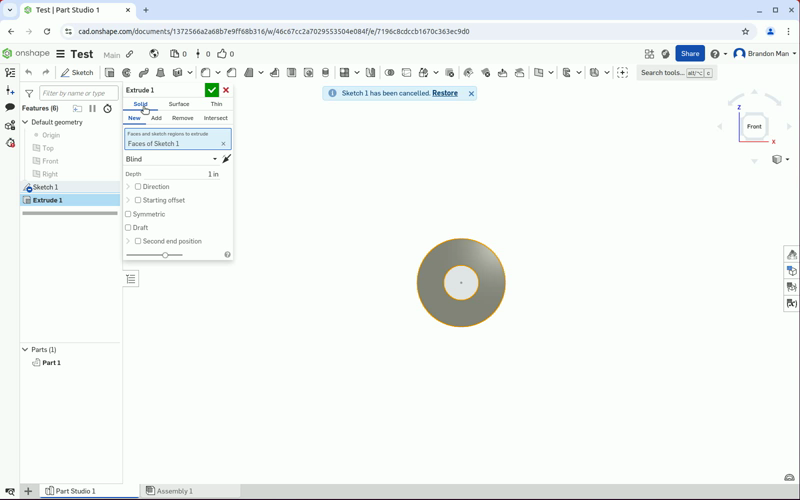
click(143, 106)
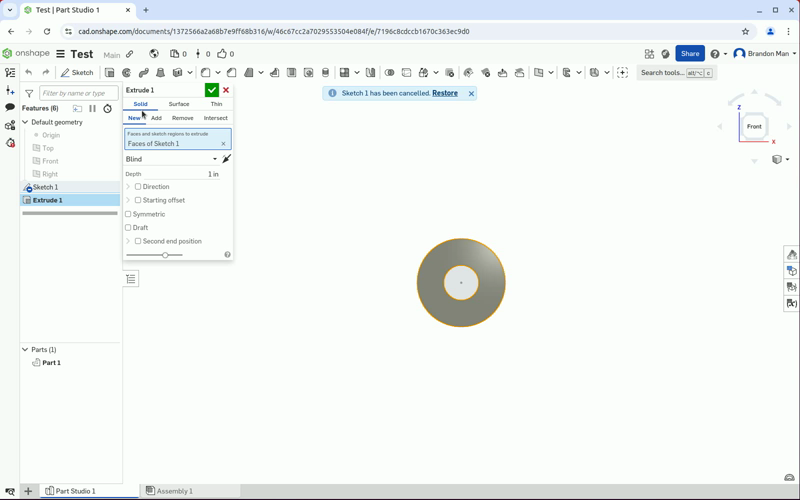
mouse_move(137, 120)
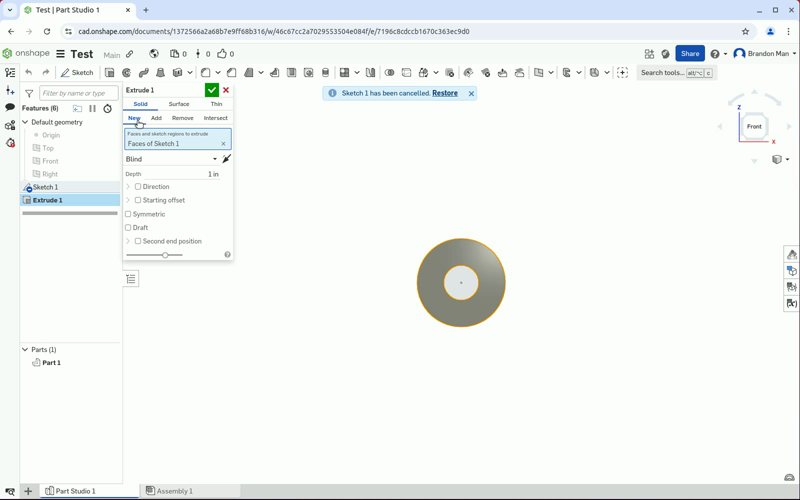
click(137, 120)
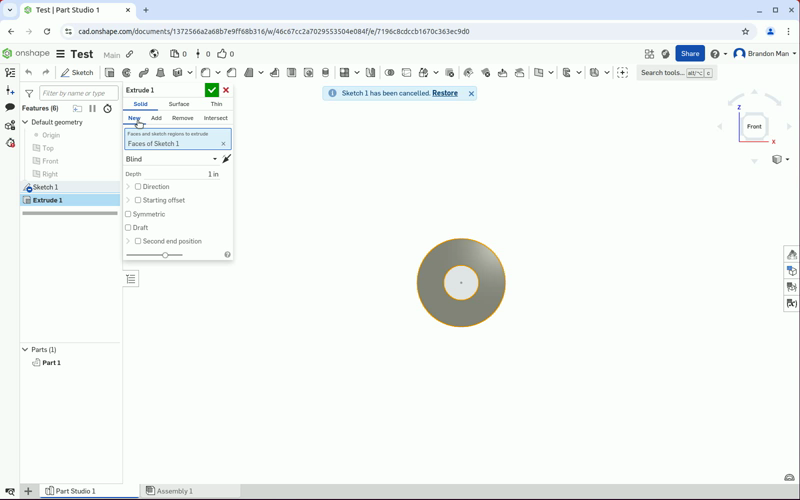
key(tab, 4)
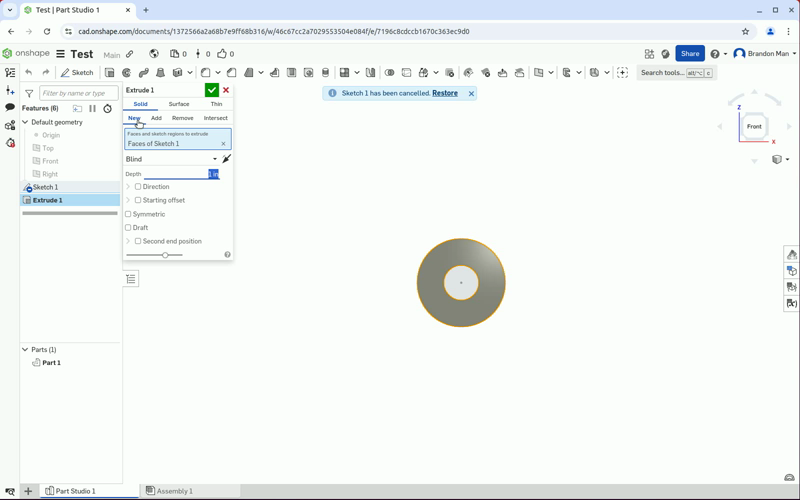
text(46.216)
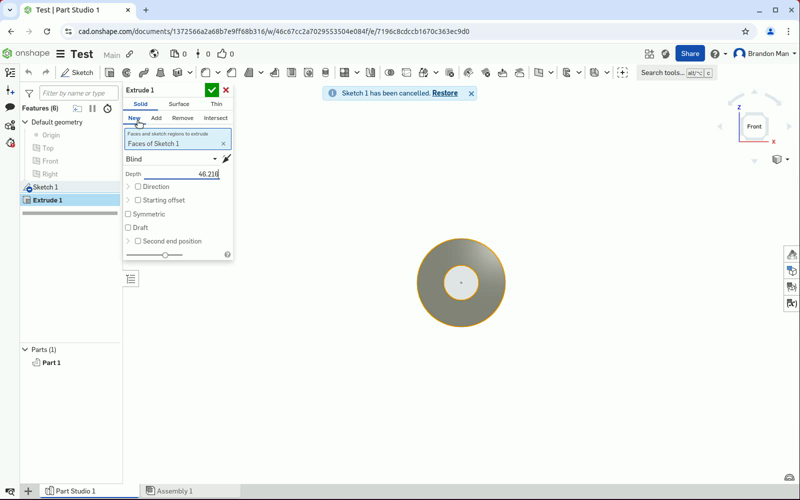
key(tab, 3)
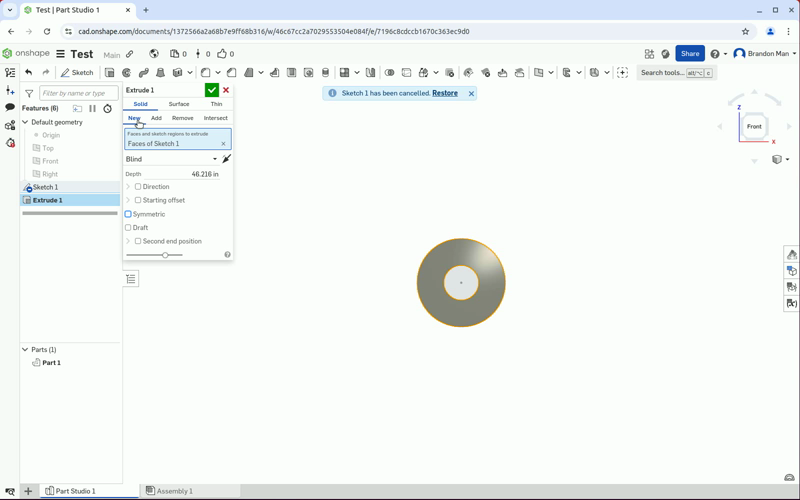
key(space)
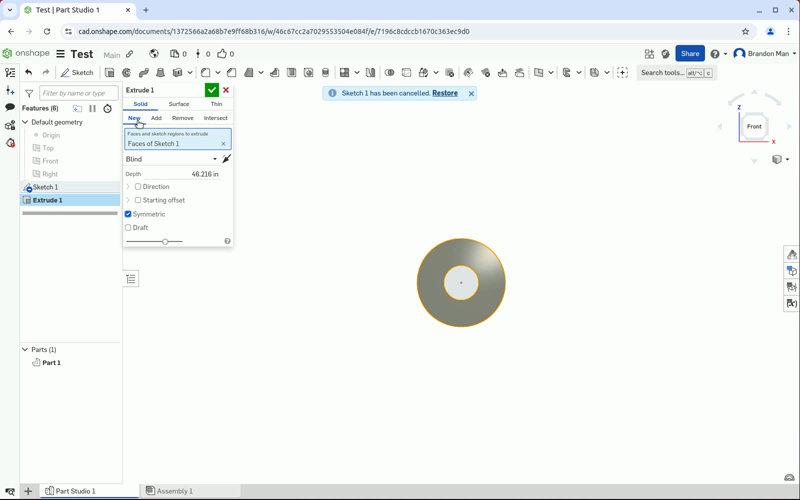
key(enter)
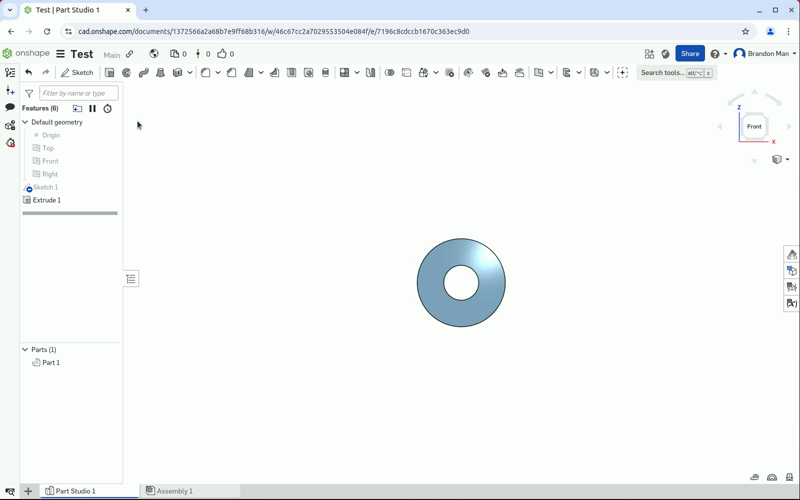
key(shift+h)
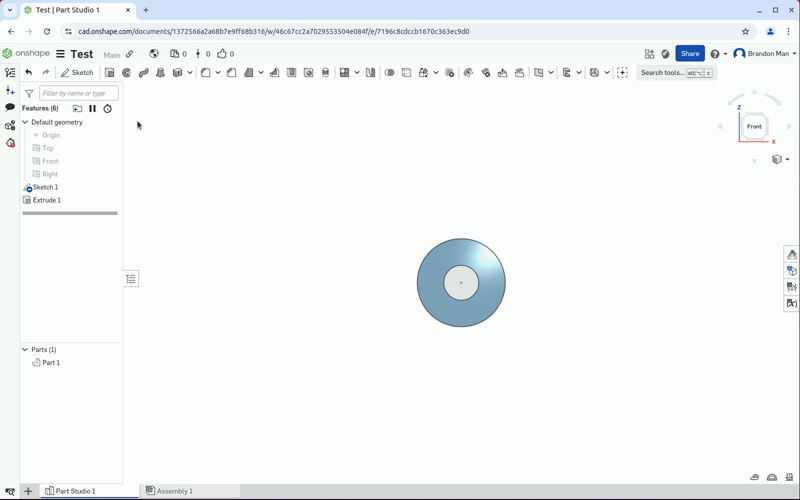
key(shift+h)
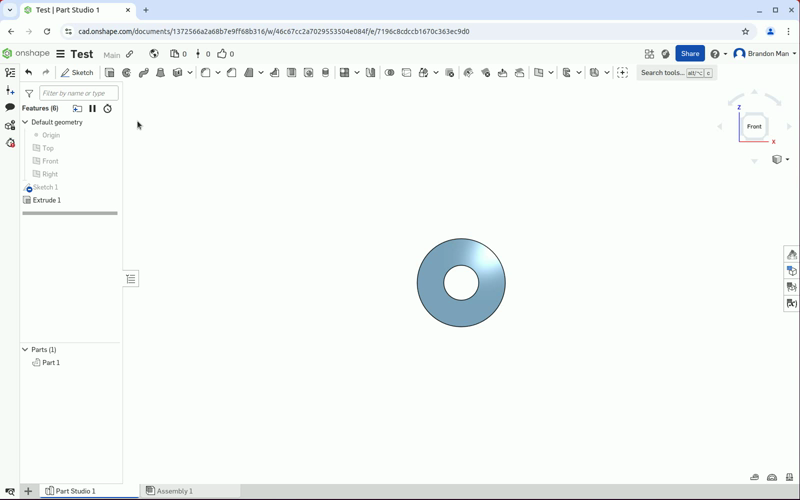
mouse_move(73, 189)
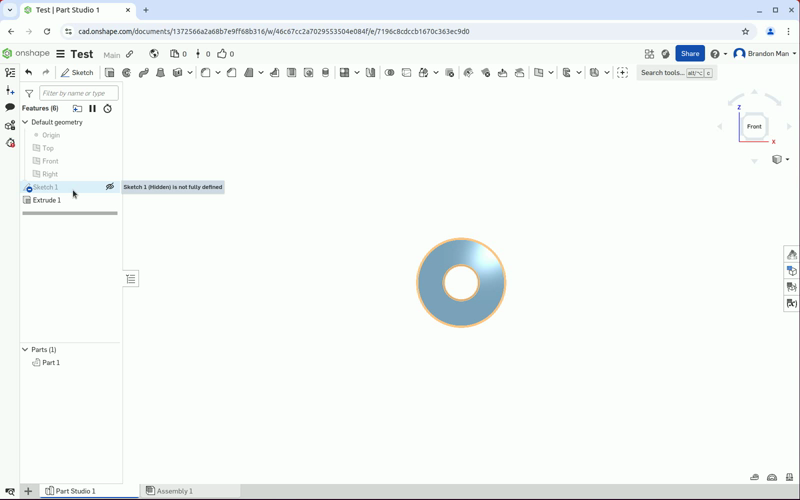
click(73, 189)
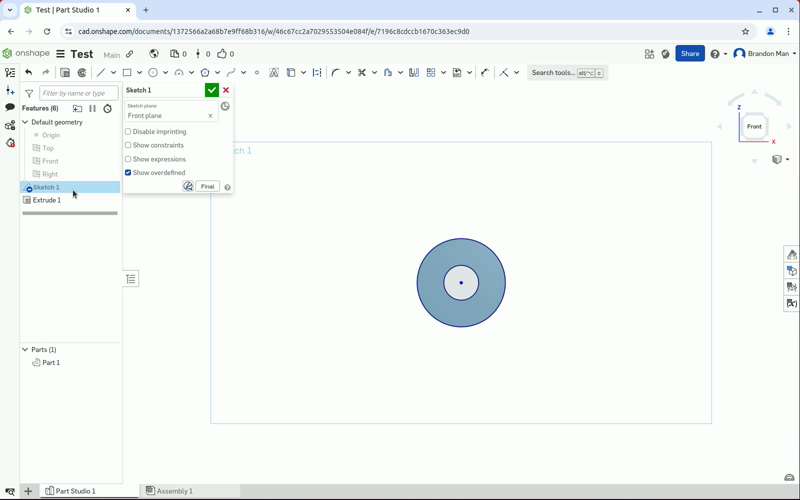
mouse_move(229, 92)
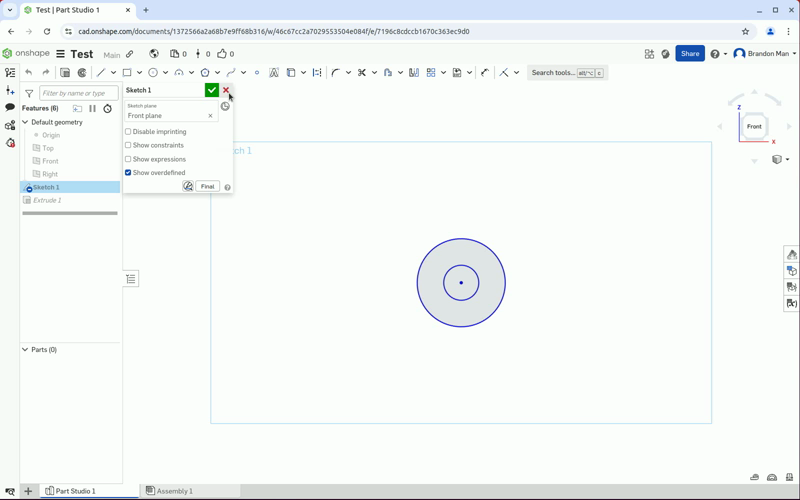
click(229, 92)
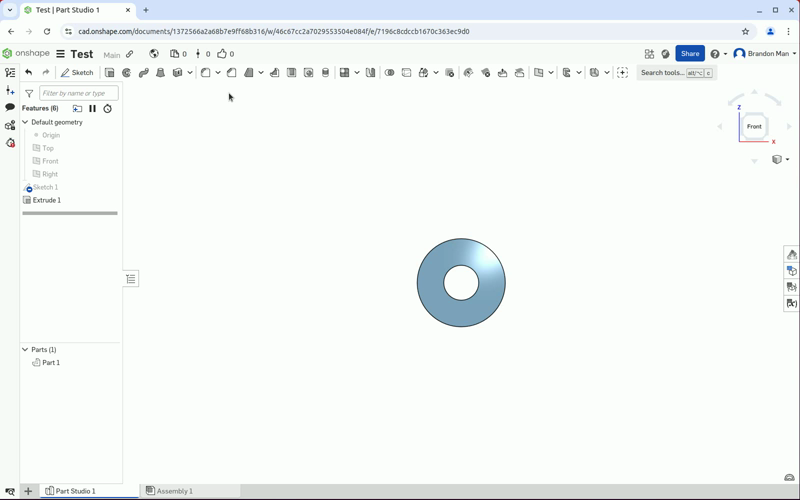
mouse_move(73, 352)
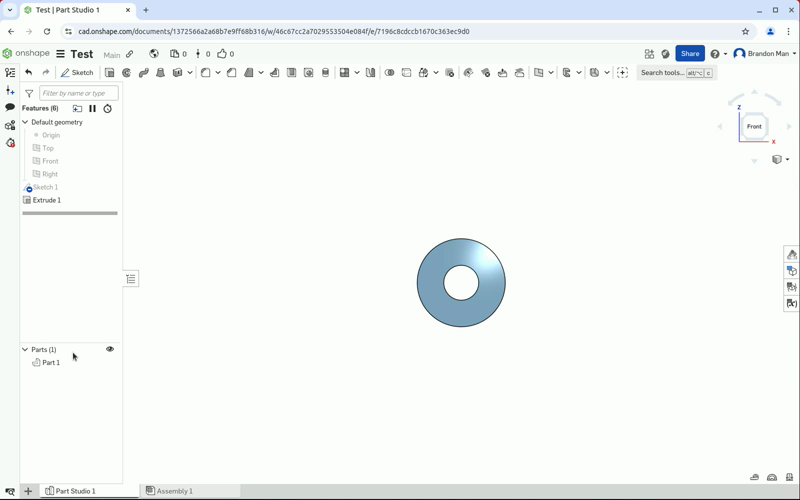
key(y)
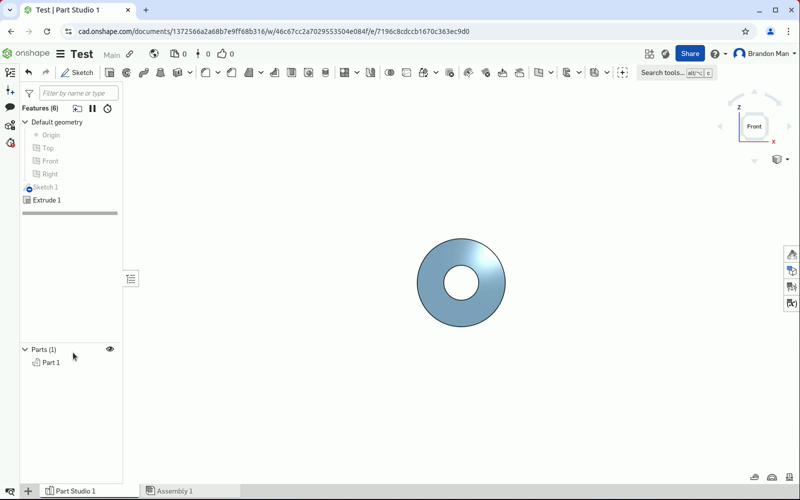
key(shift+p)
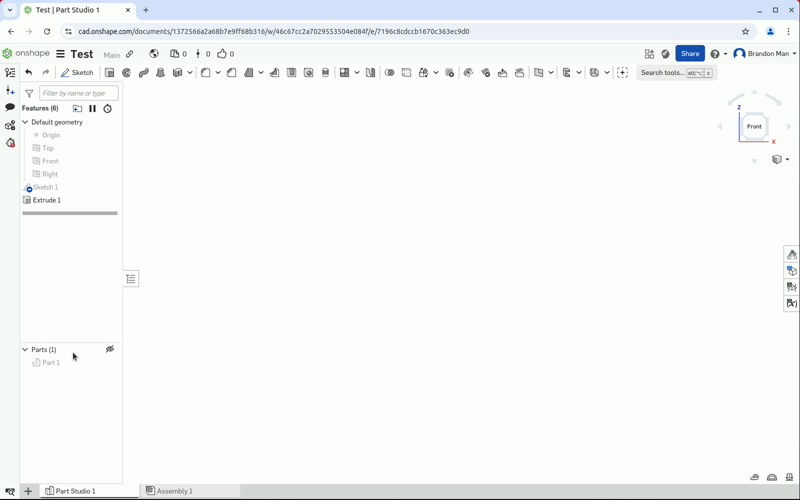
key(space)
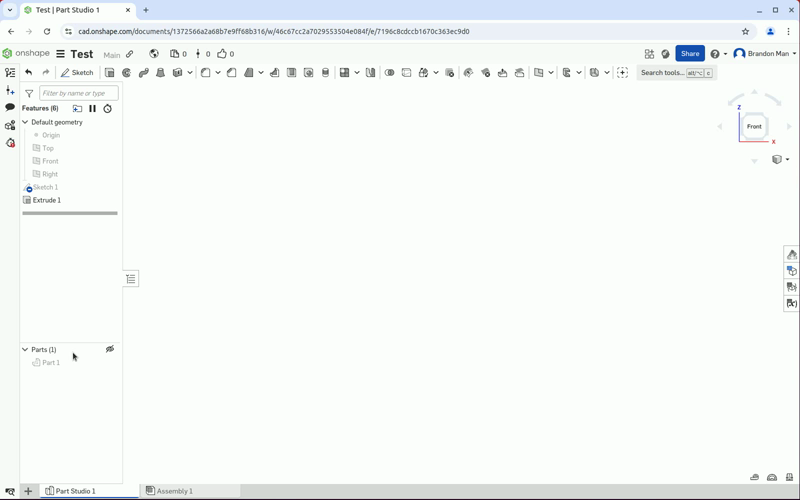
key_down(shift)
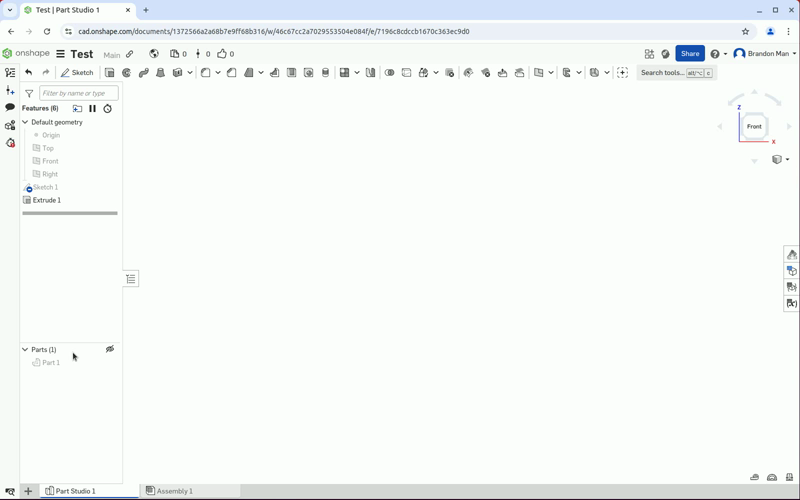
key(down)
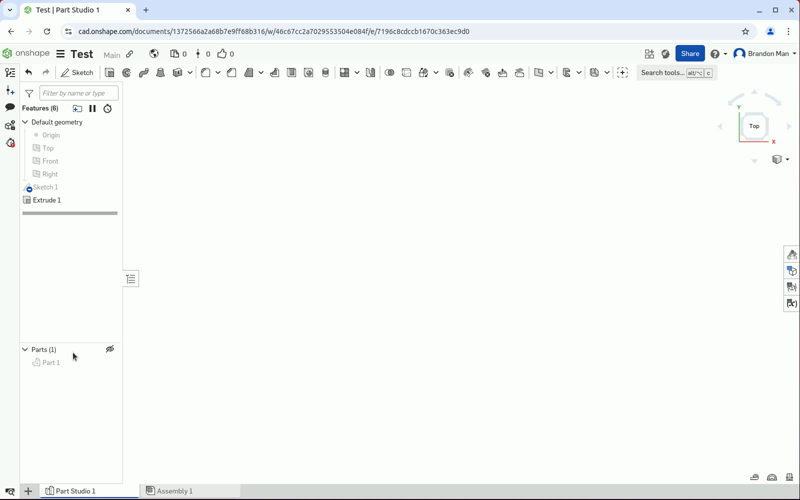
key_up(shift)
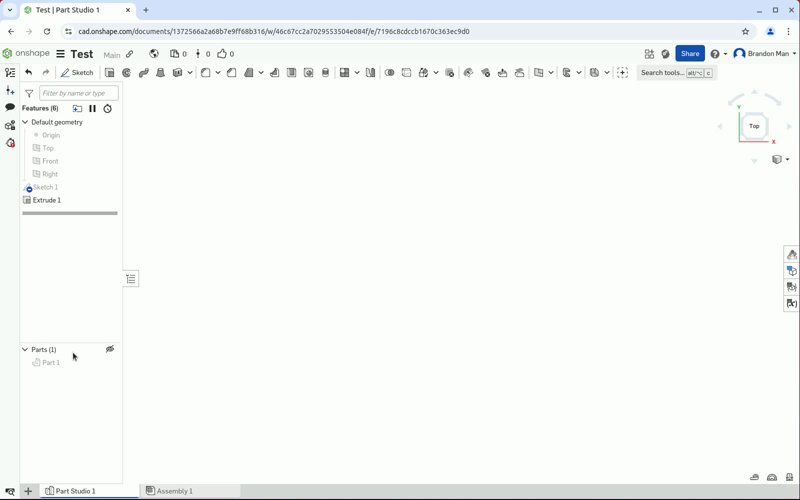
mouse_move(73, 352)
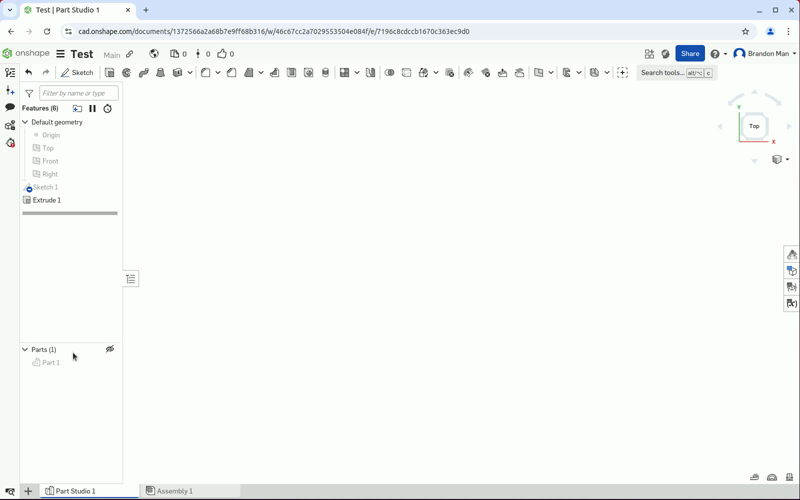
key(shift+y)
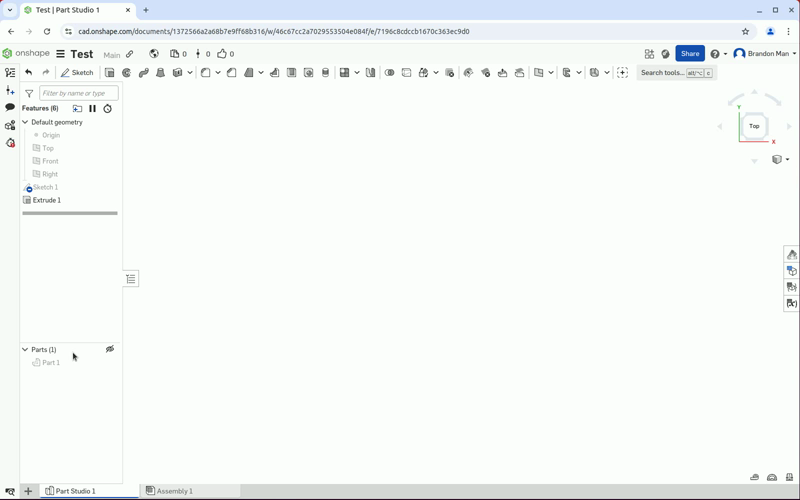
key(shift+s)
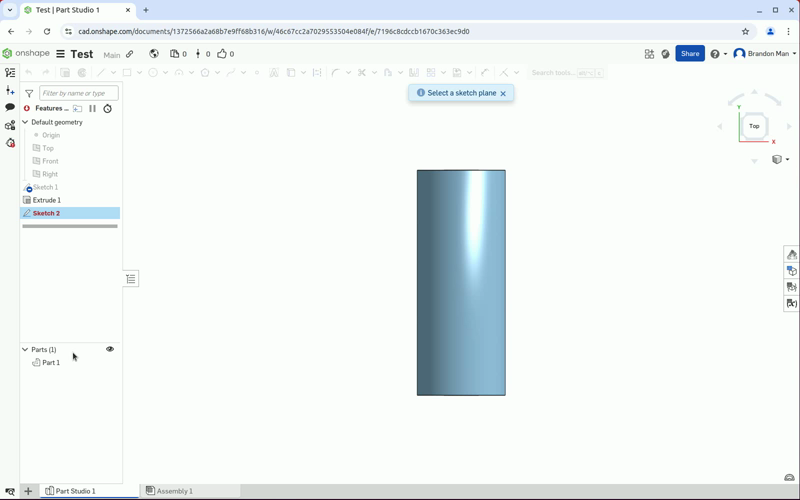
mouse_move(73, 150)
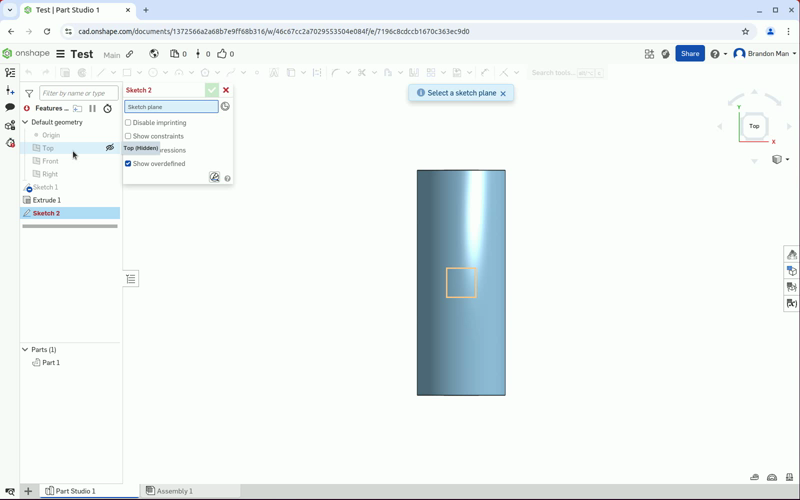
click(73, 150)
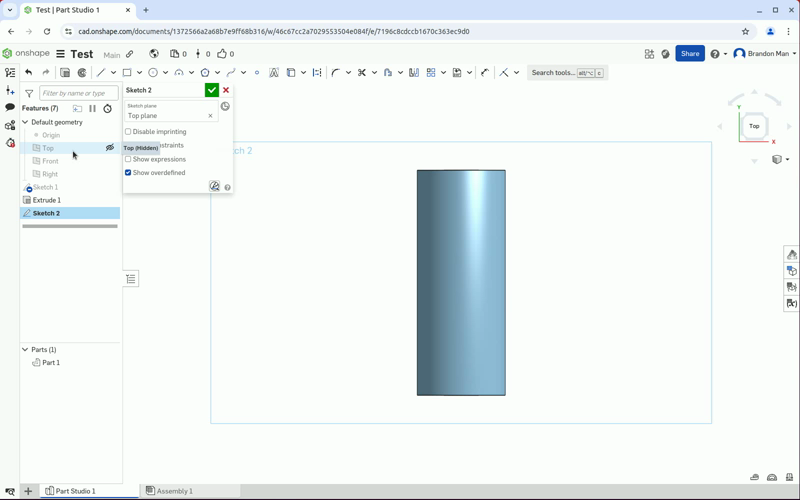
mouse_move(73, 352)
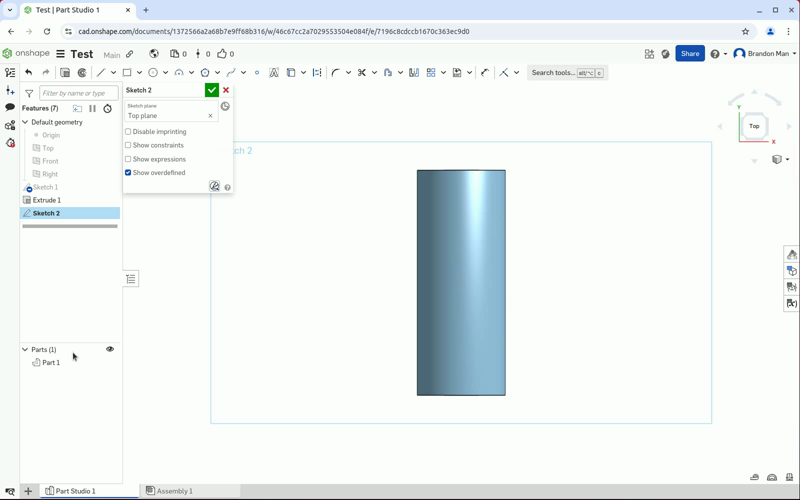
key(y)
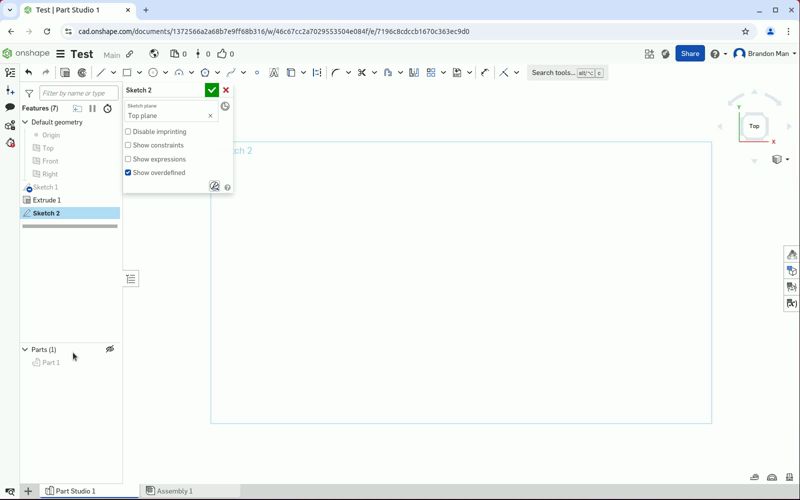
key(c)
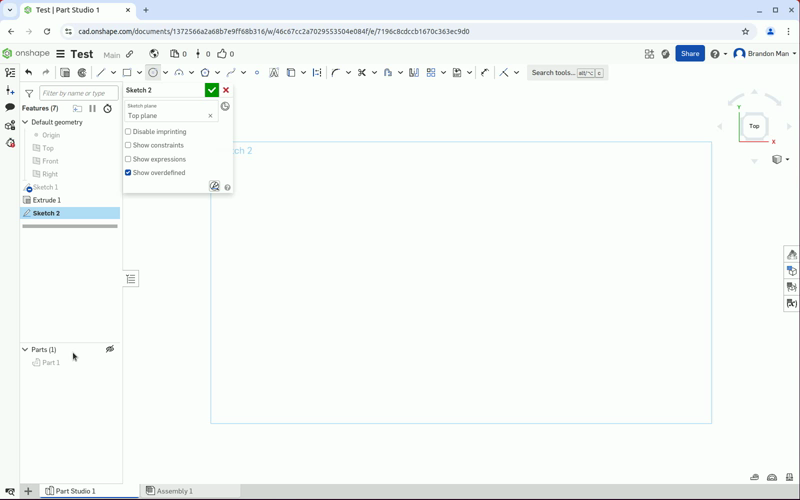
key_down(shift)
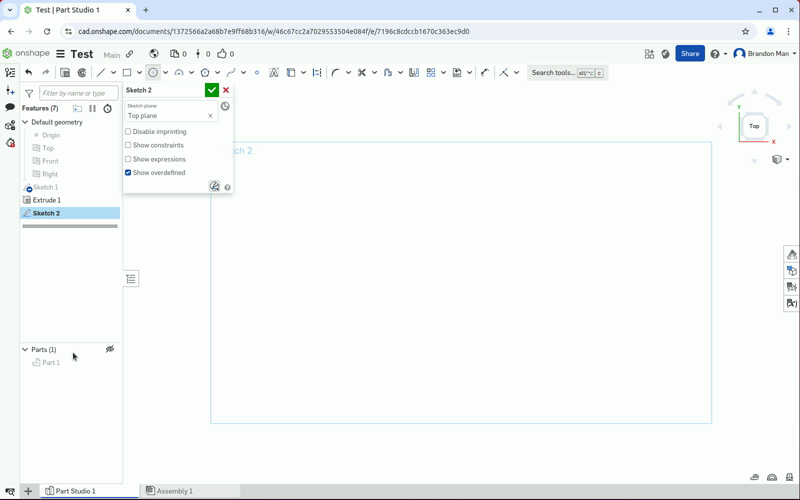
mouse_move(461, 199)
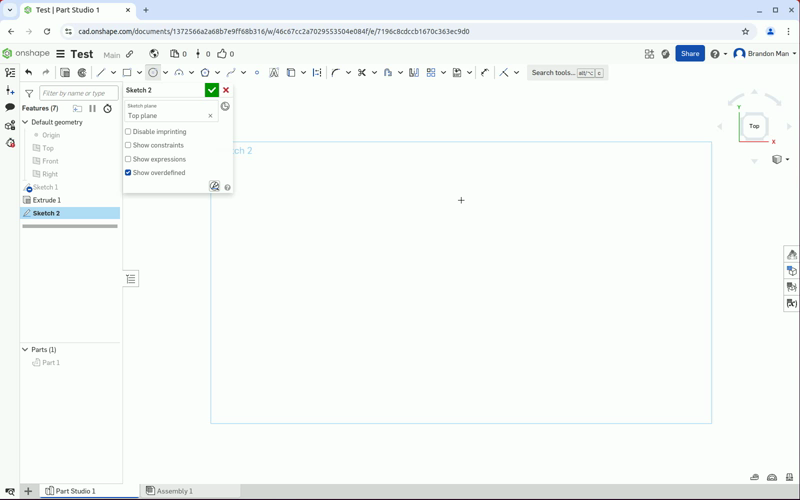
click(461, 199)
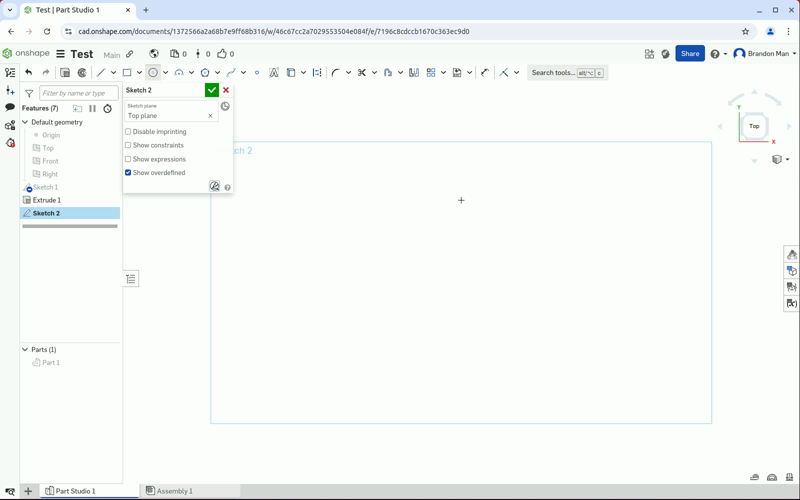
key_up(shift)
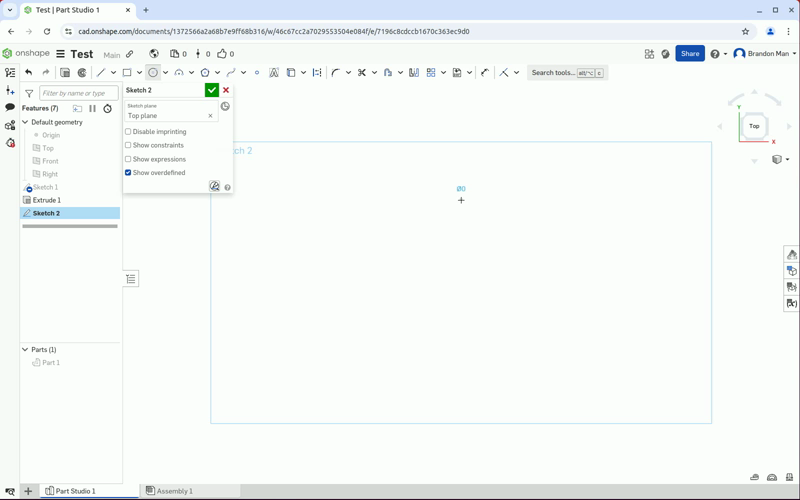
mouse_move(477, 199)
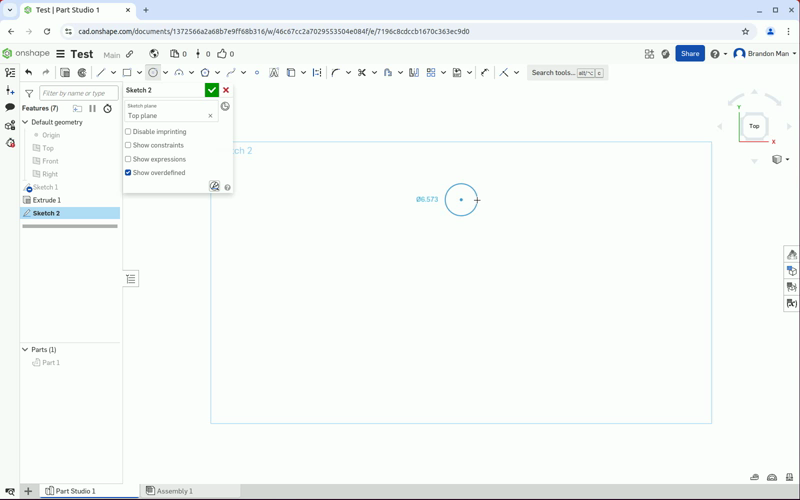
click(477, 199)
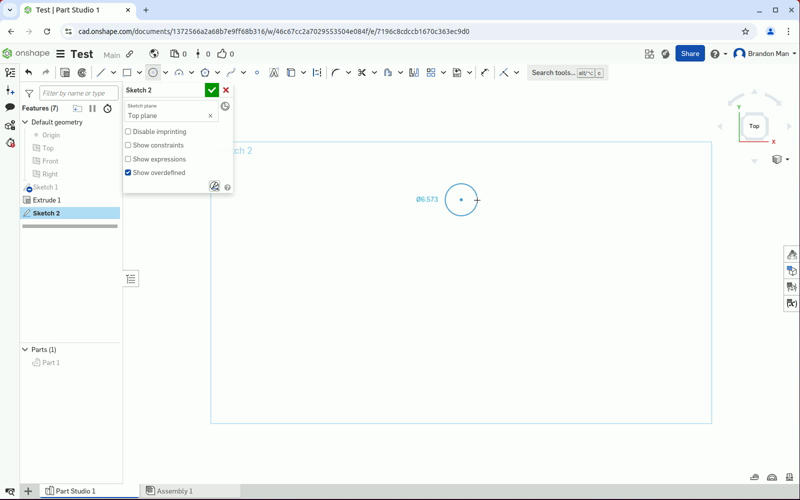
key(esc)
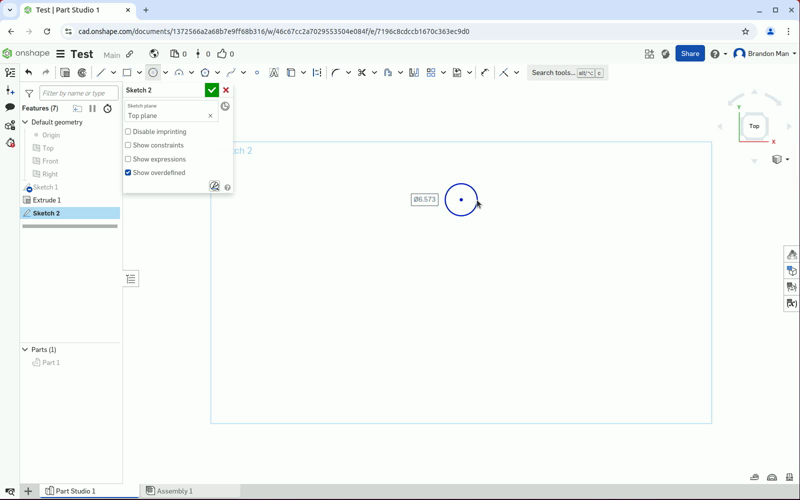
mouse_move(468, 209)
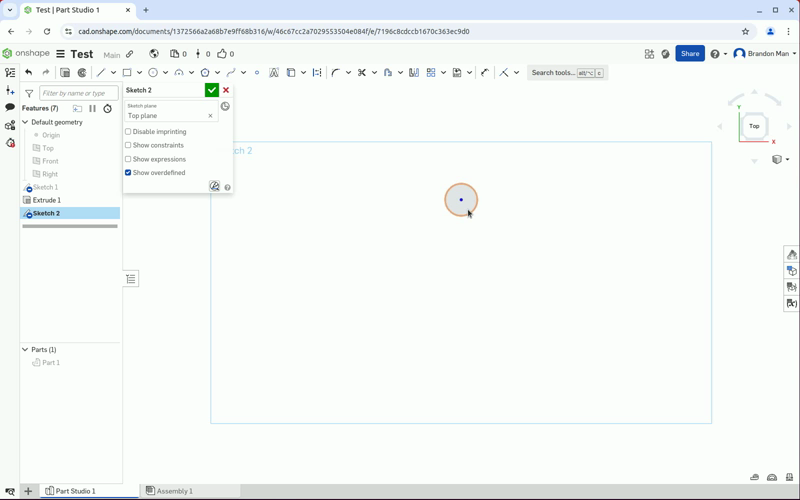
scroll(6)
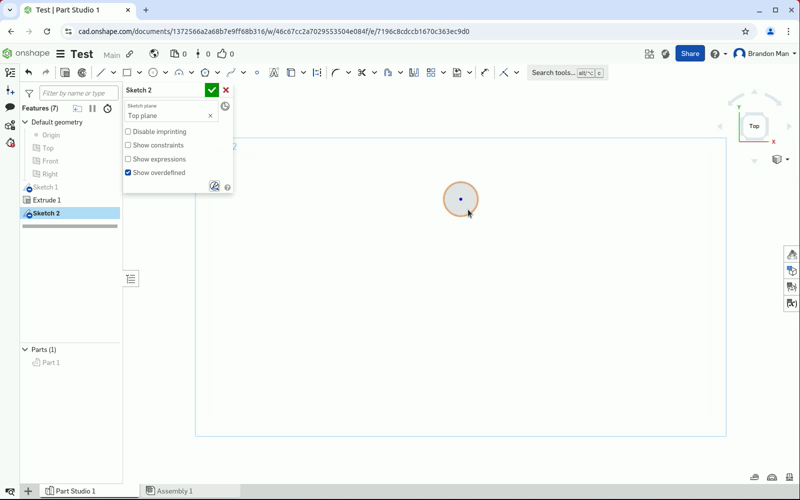
scroll(6)
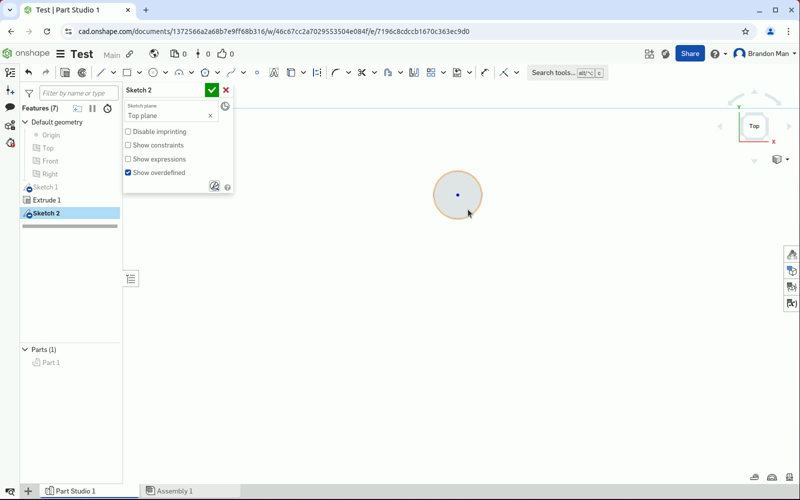
scroll(6)
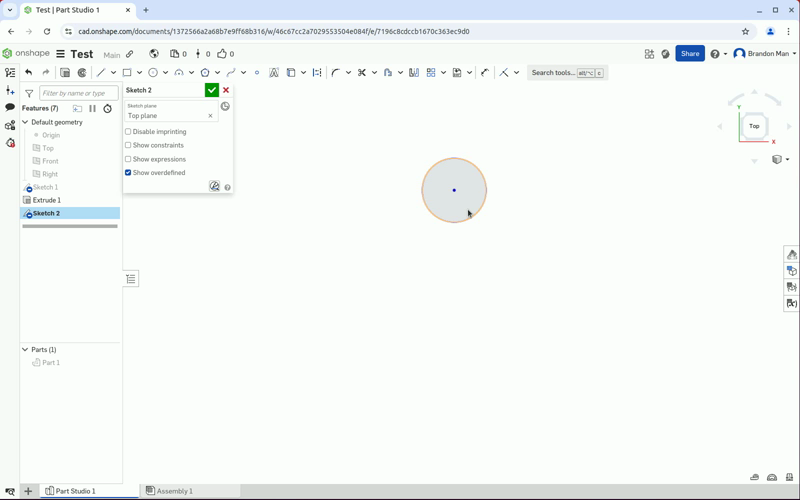
scroll(6)
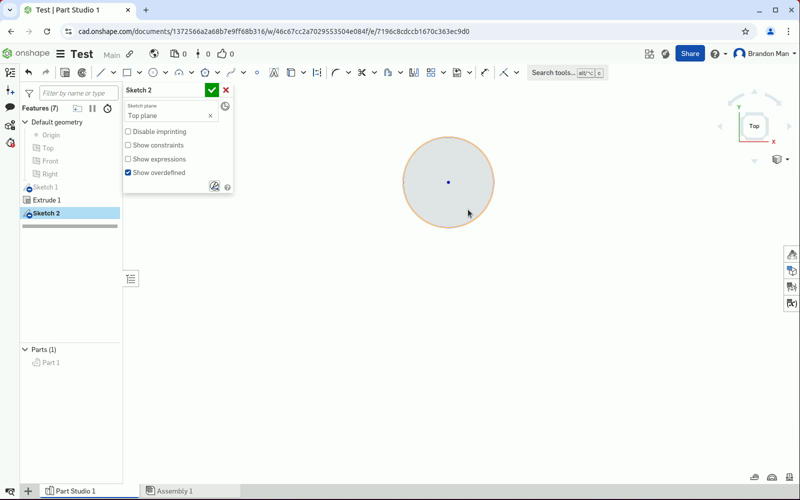
scroll(6)
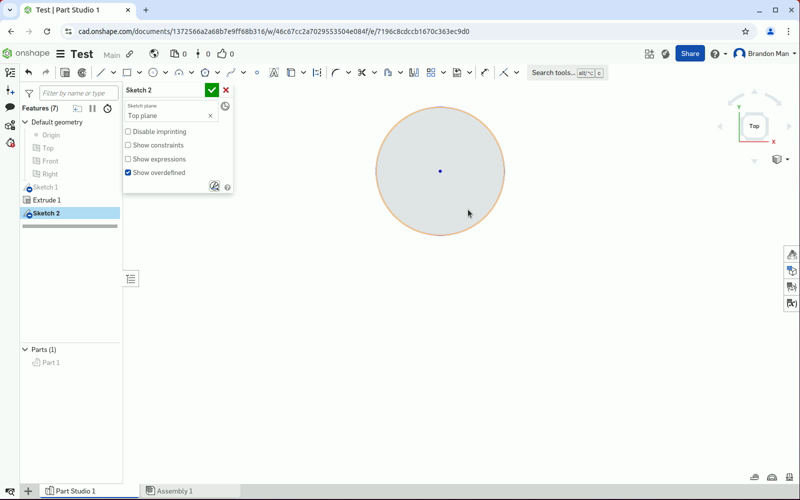
scroll(6)
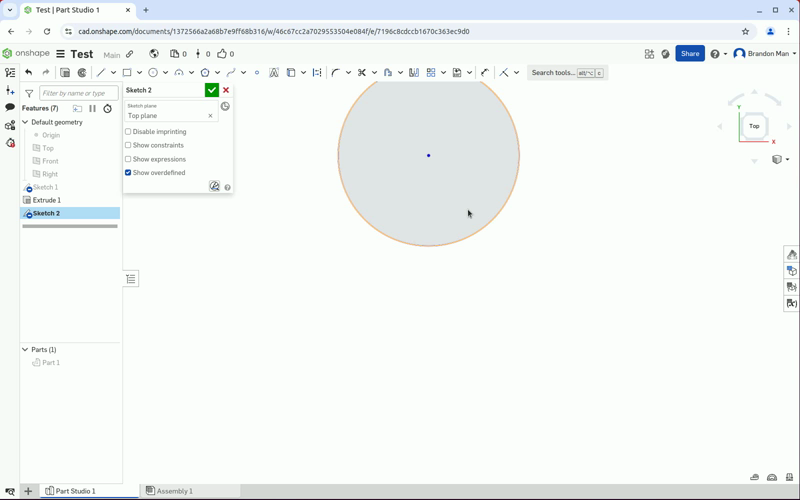
scroll(6)
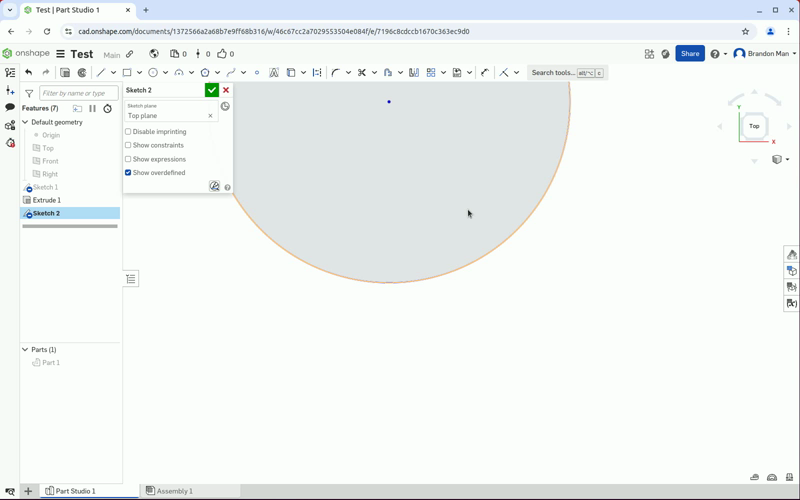
click(468, 209)
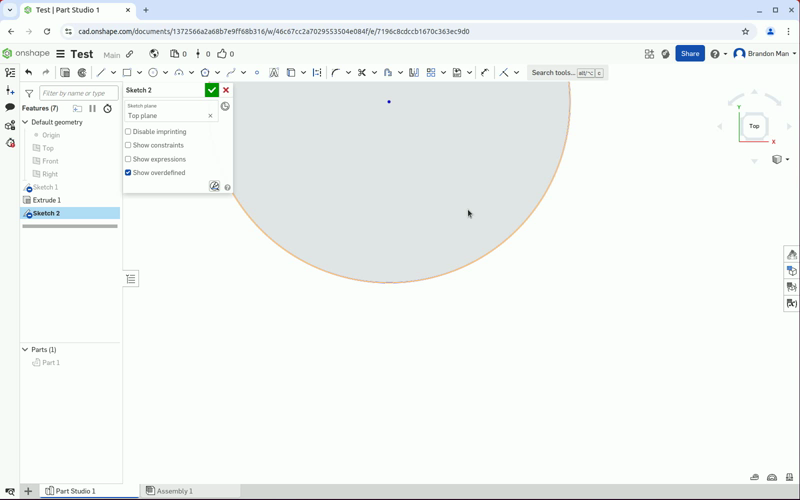
scroll(-6)
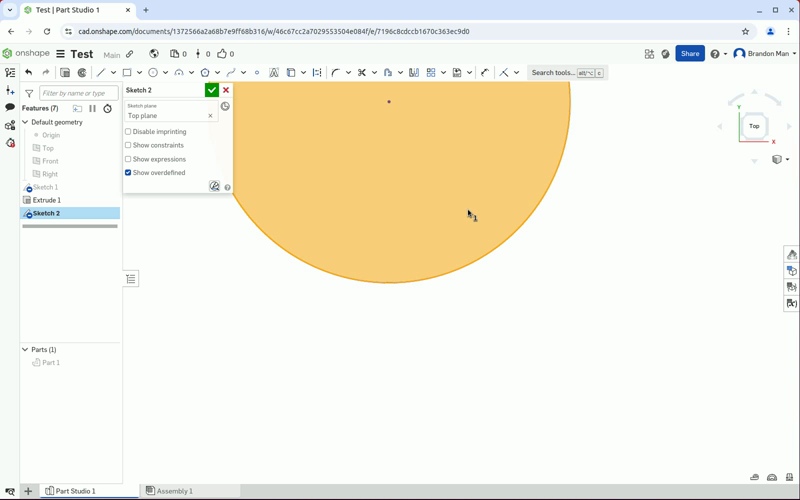
scroll(-6)
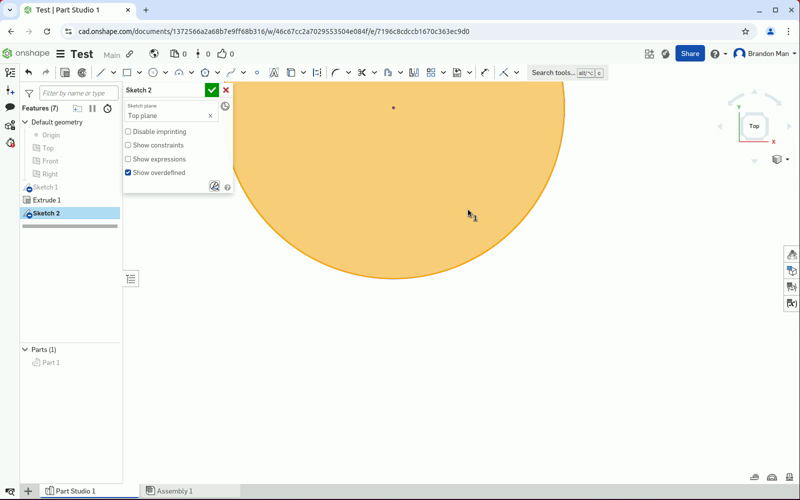
scroll(-6)
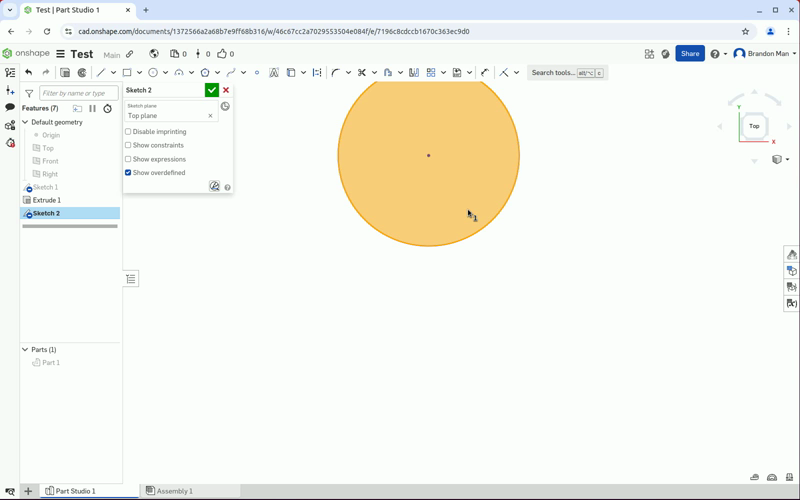
scroll(-6)
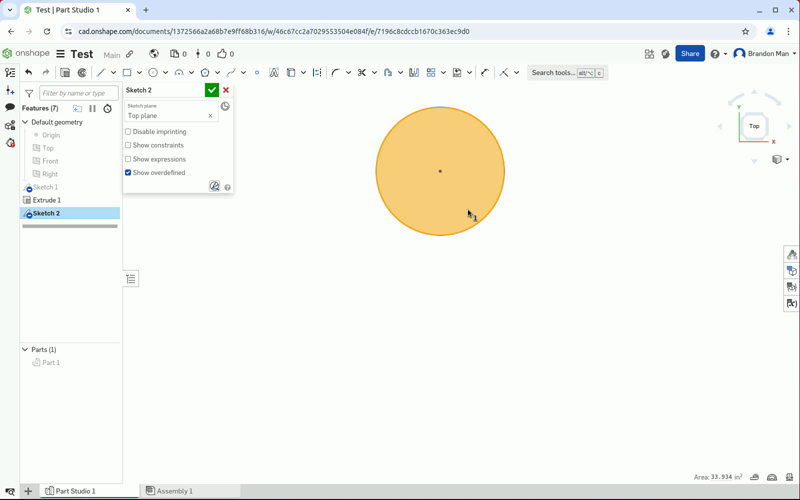
scroll(-6)
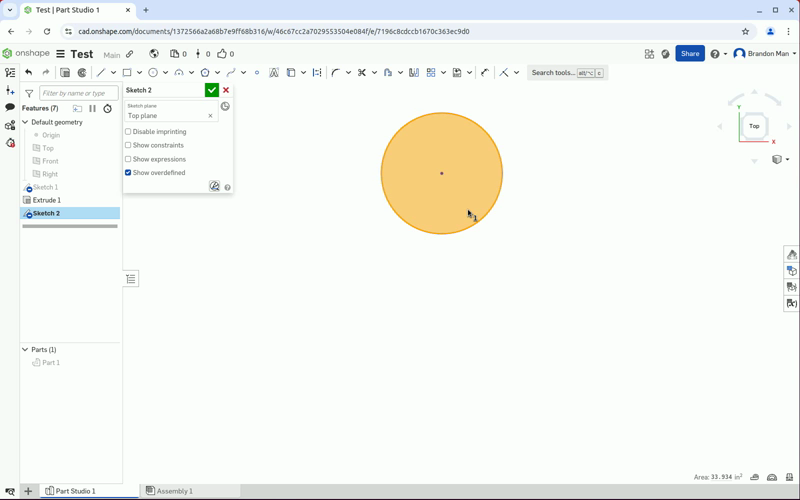
scroll(-6)
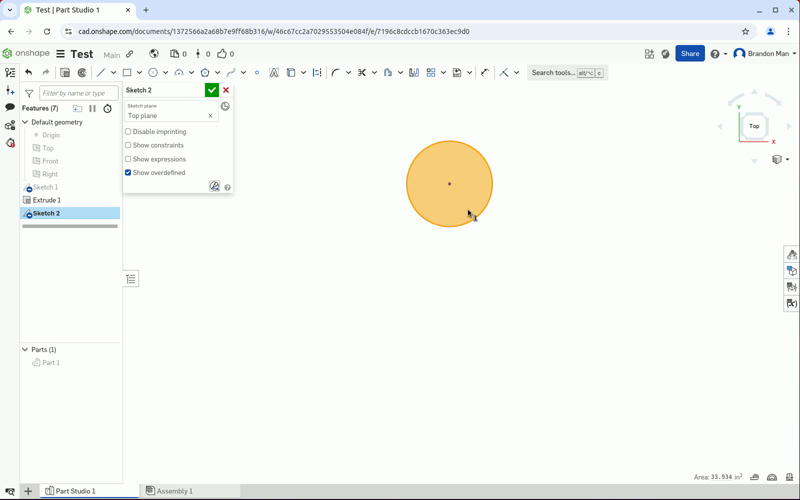
scroll(-6)
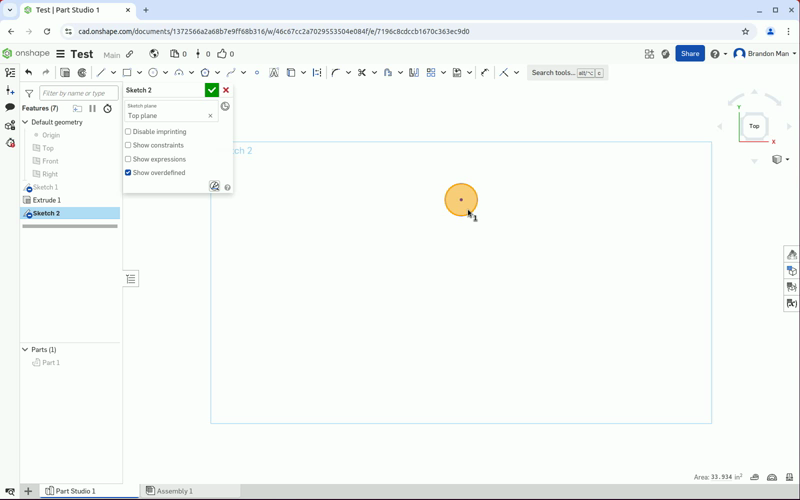
mouse_move(73, 352)
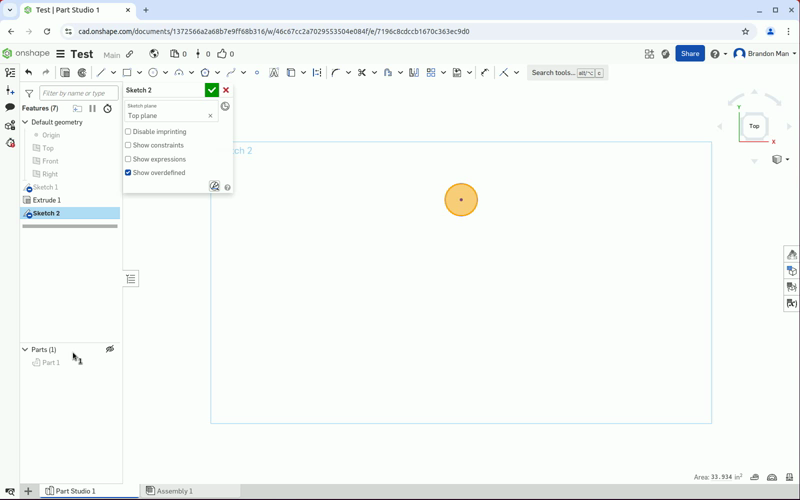
key(shift+y)
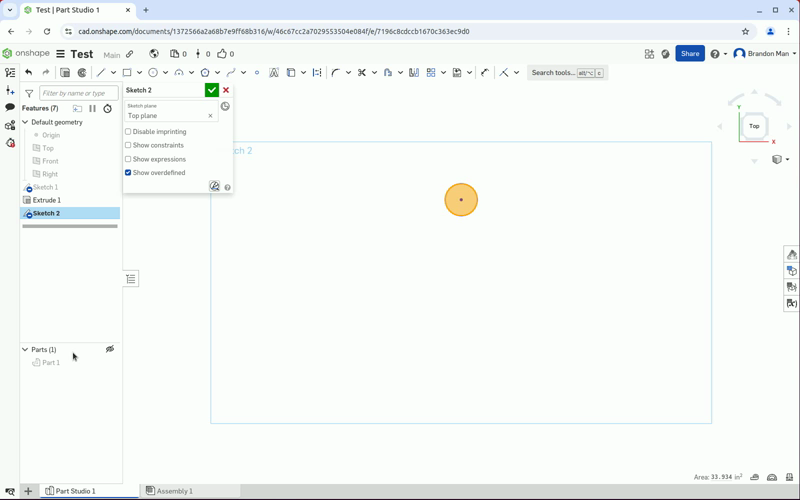
key(shift+e)
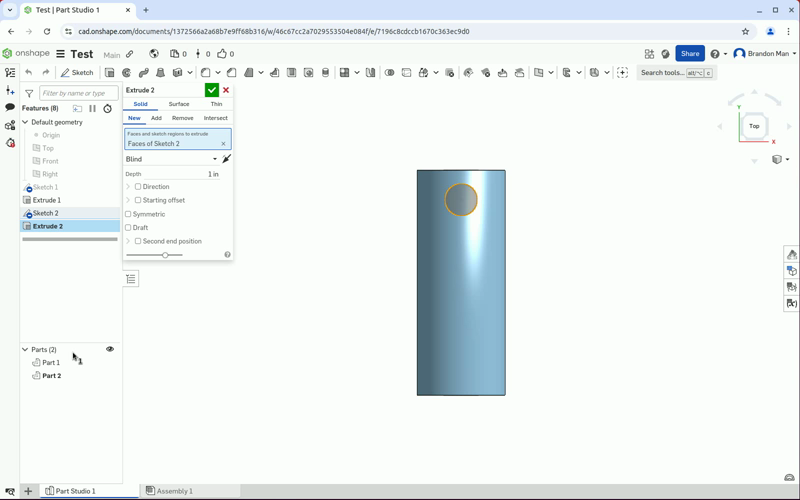
mouse_move(143, 106)
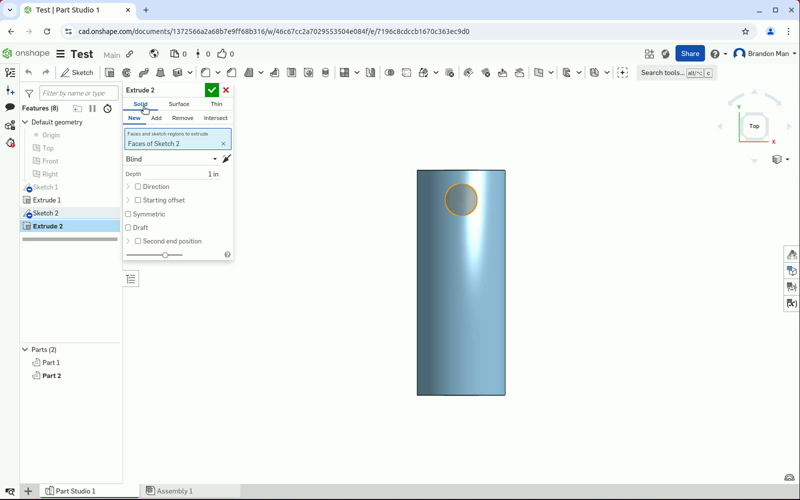
click(143, 106)
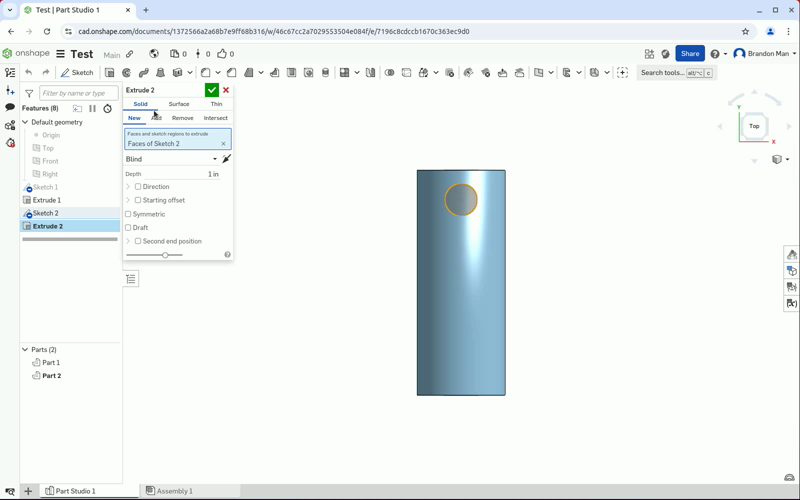
mouse_move(186, 120)
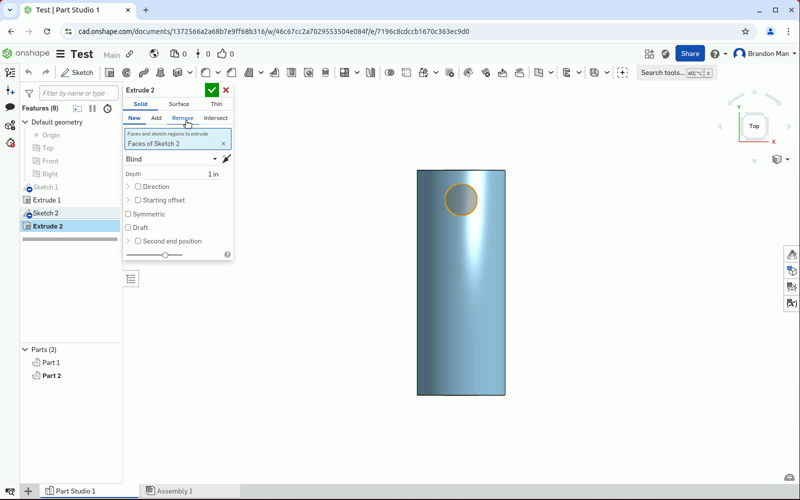
click(186, 120)
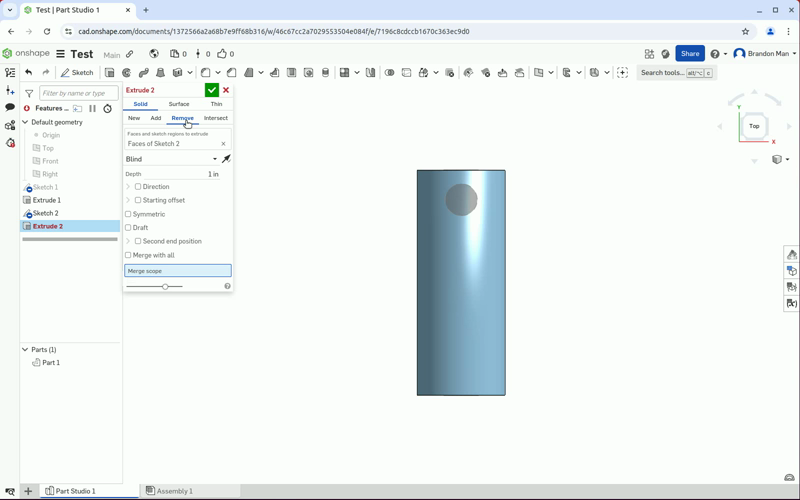
key(tab, 4)
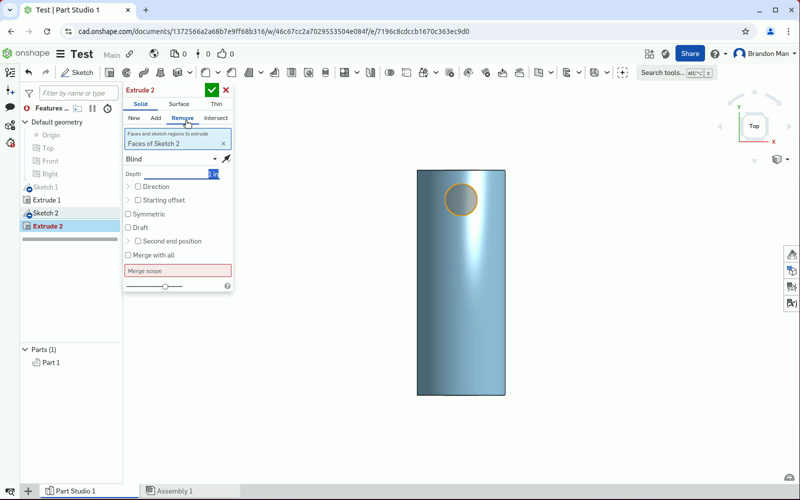
text(18.294)
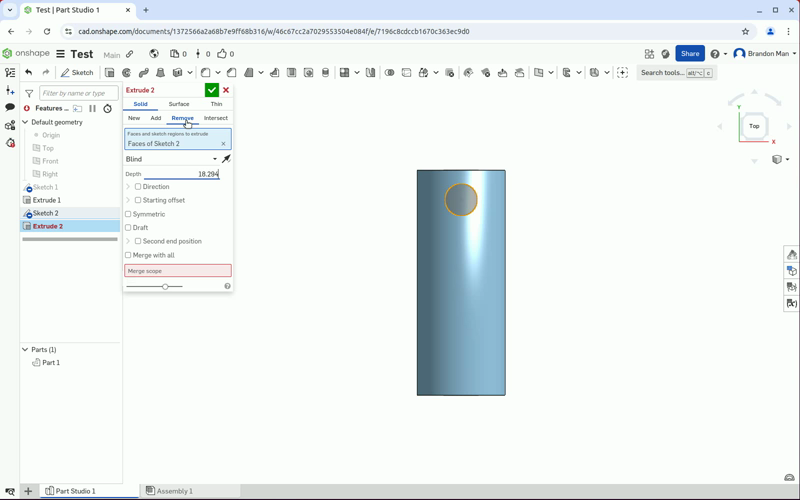
key(tab, 3)
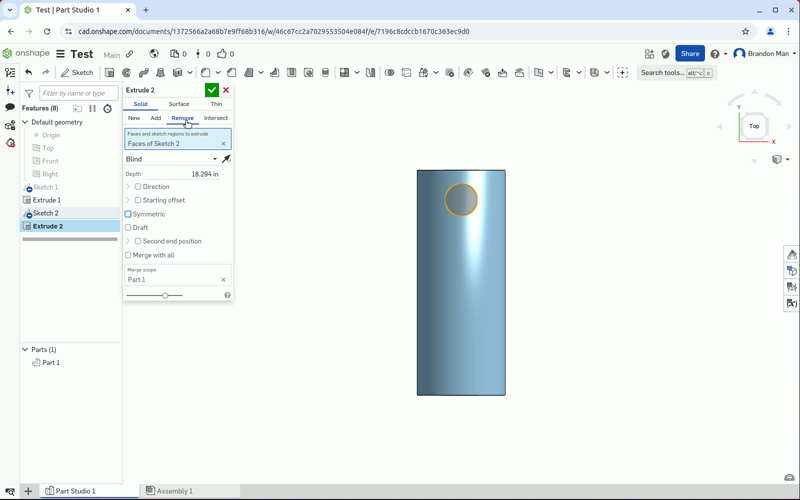
key(space)
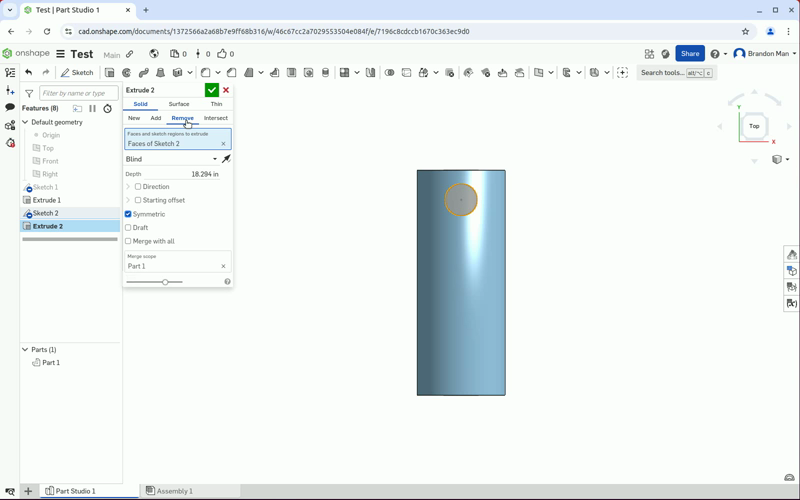
key(tab, 2)
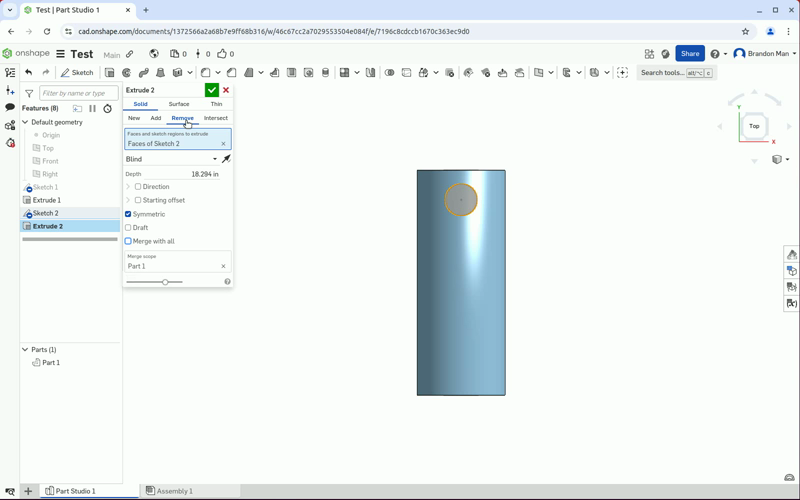
key(space)
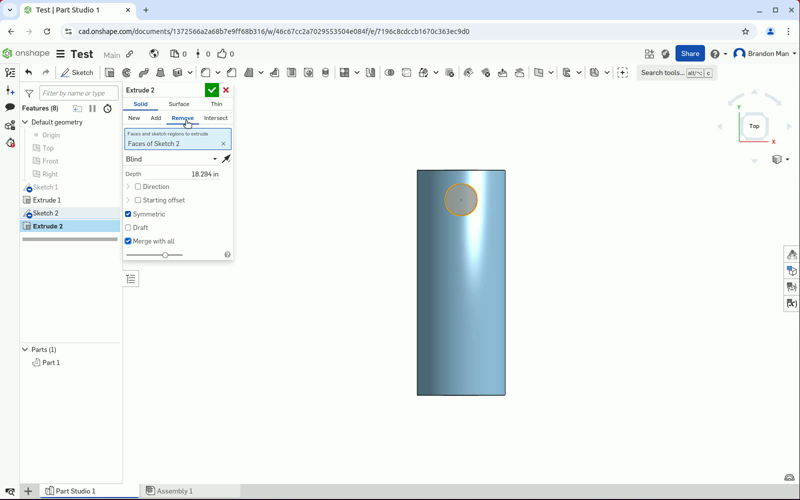
key(enter)
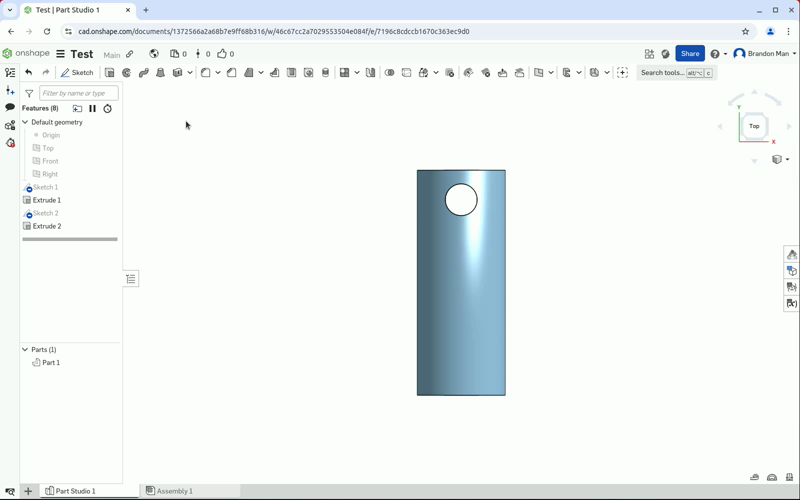
key(shift+h)
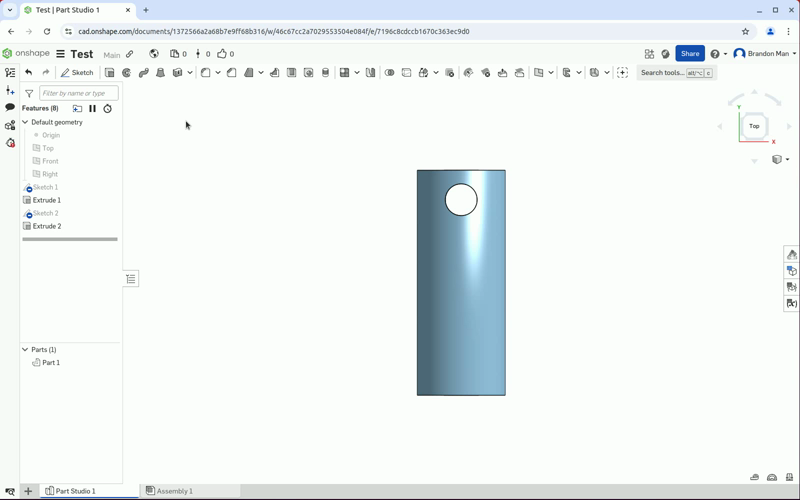
key(shift+h)
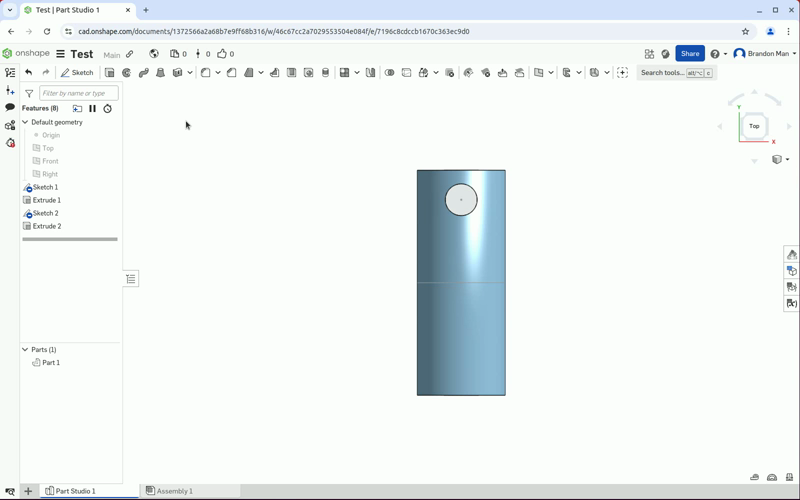
key(shift+7)
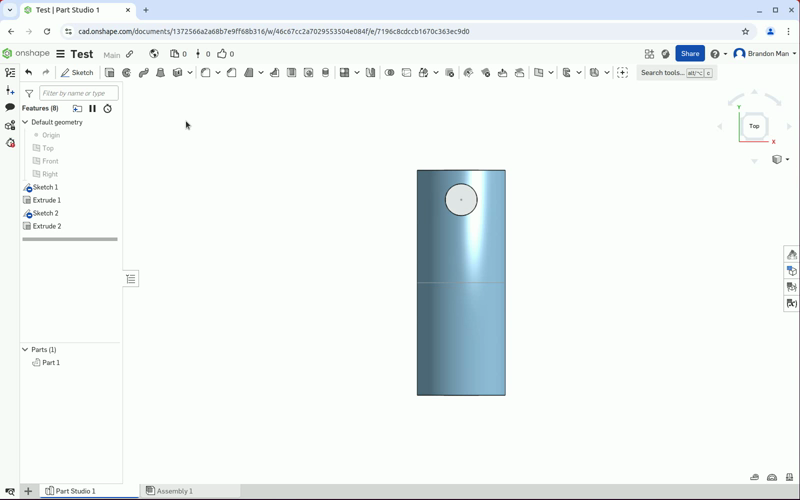
key(up, 3)
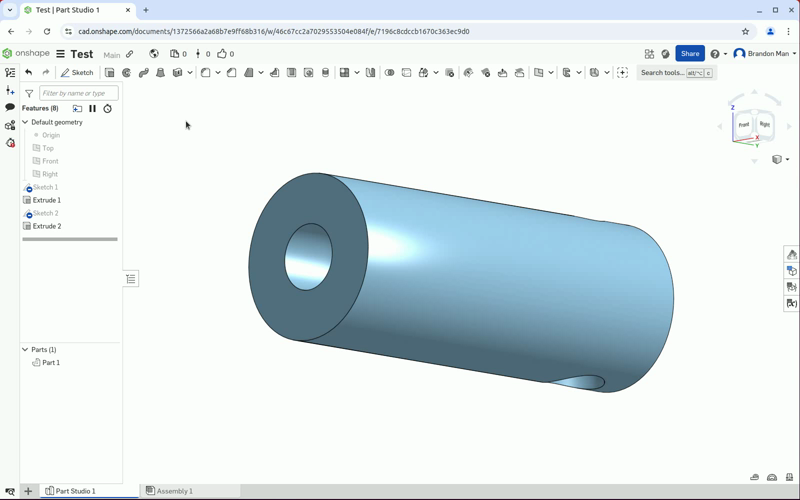
key(left, 3)
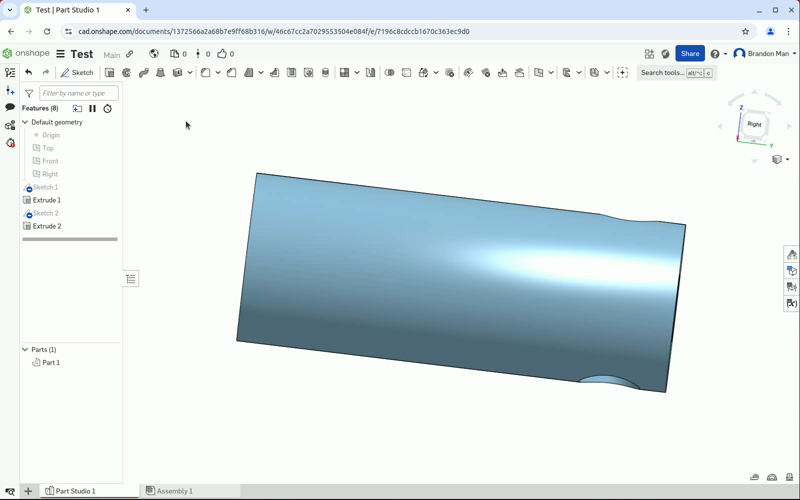
key(right, 3)
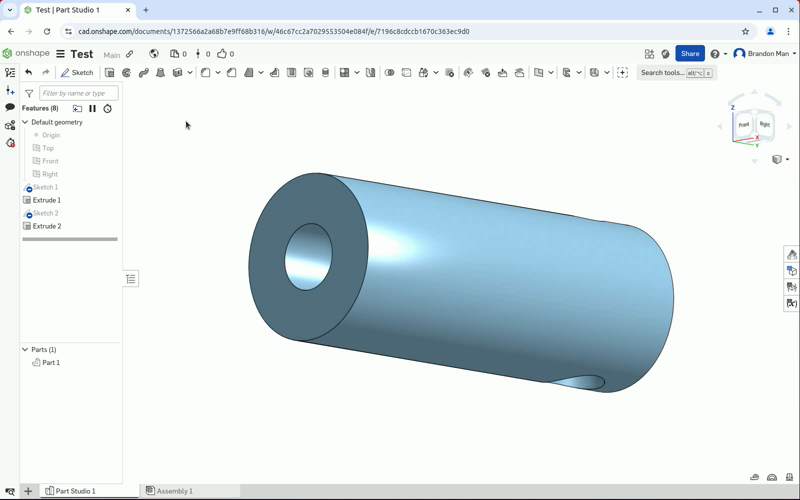
key(down, 3)
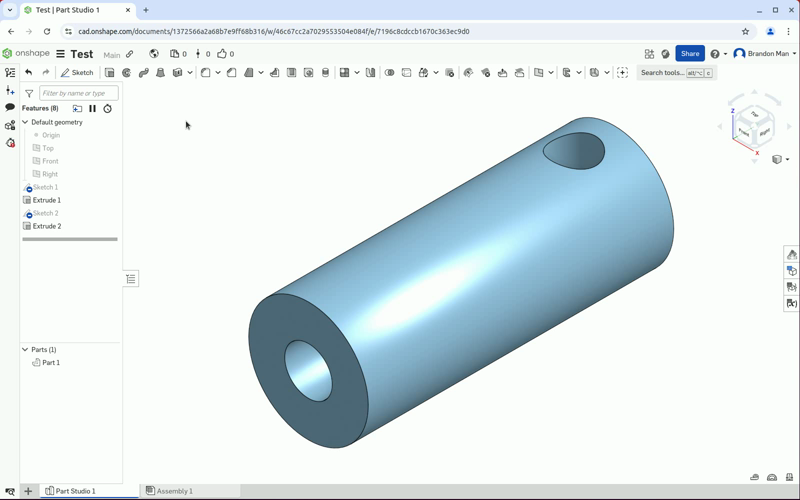
mouse_move(73, 189)
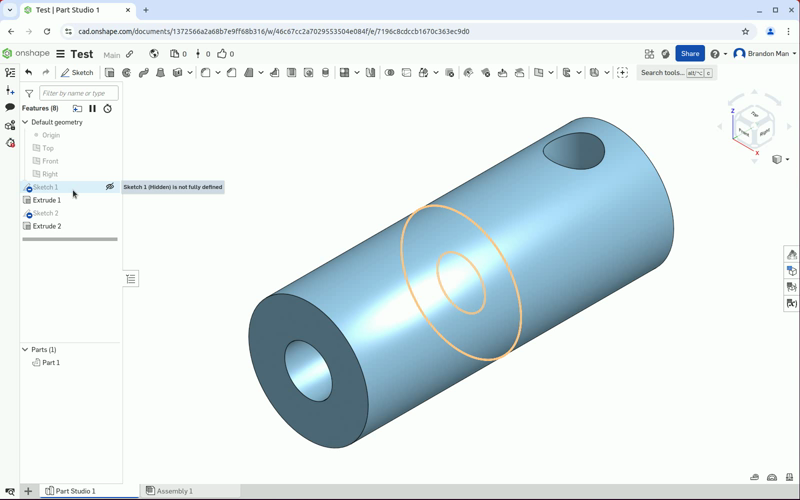
click(73, 189)